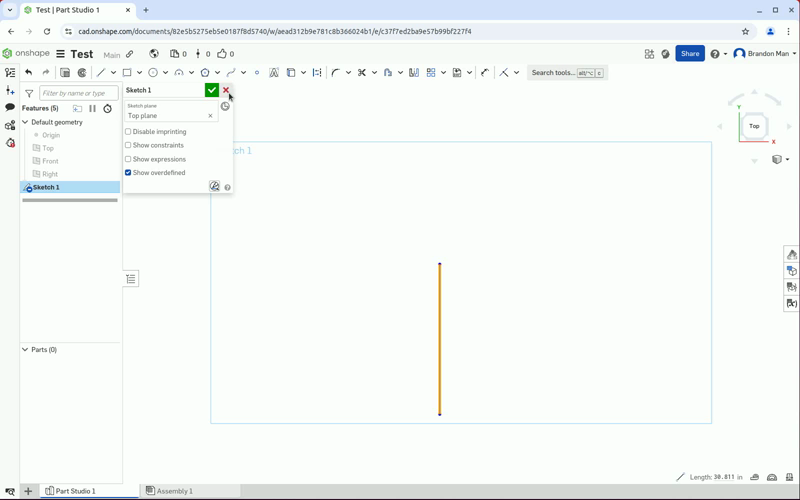
key(shift+h)
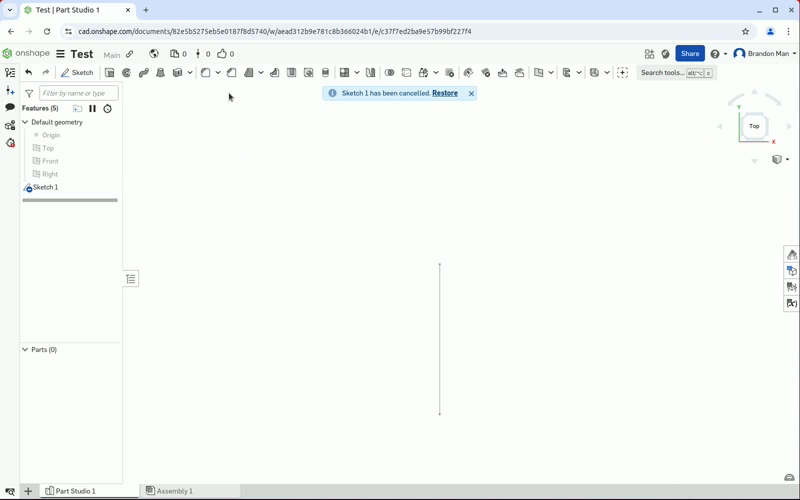
key(shift+s)
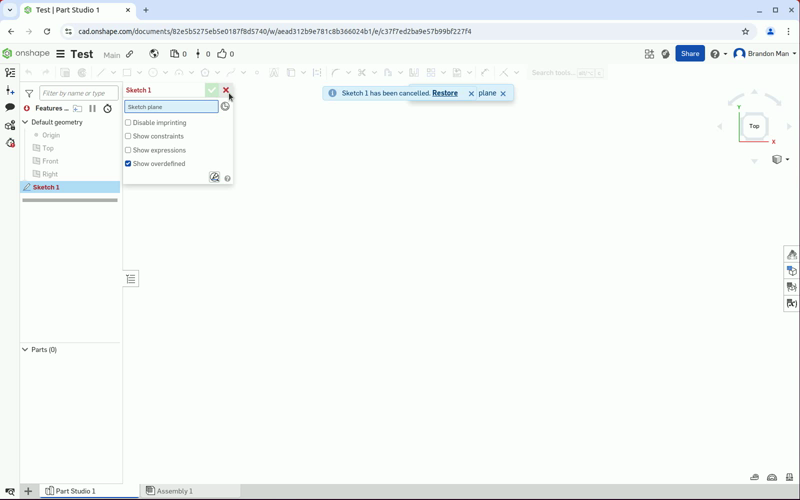
mouse_move(73, 150)
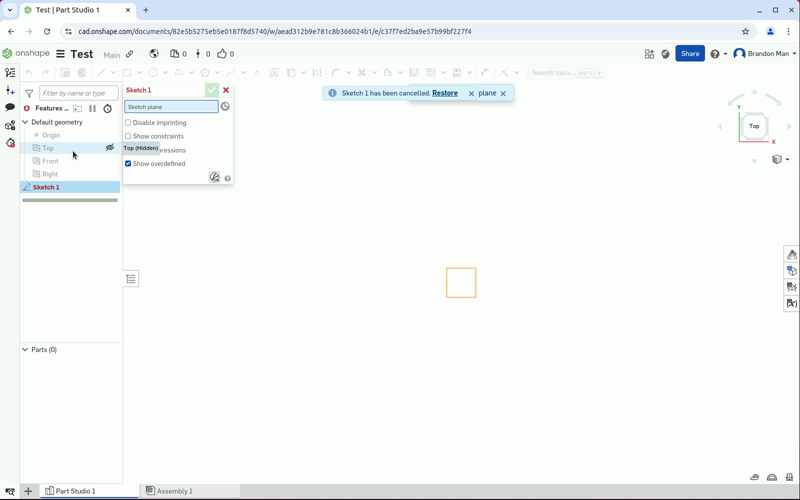
click(73, 150)
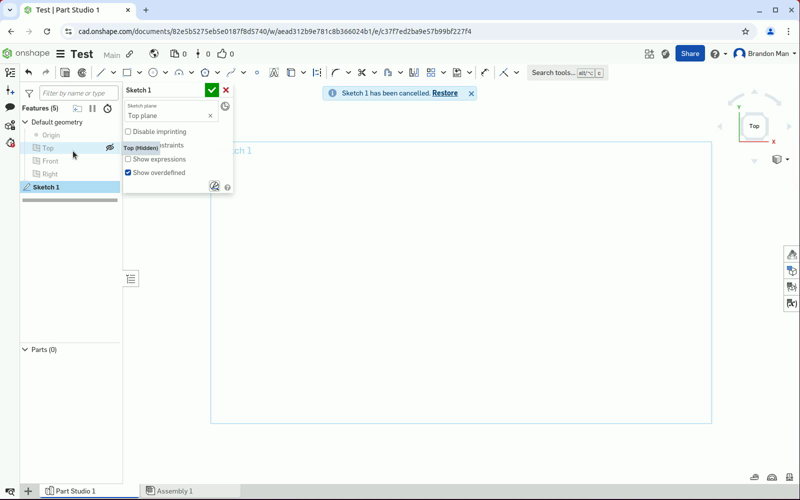
mouse_move(73, 352)
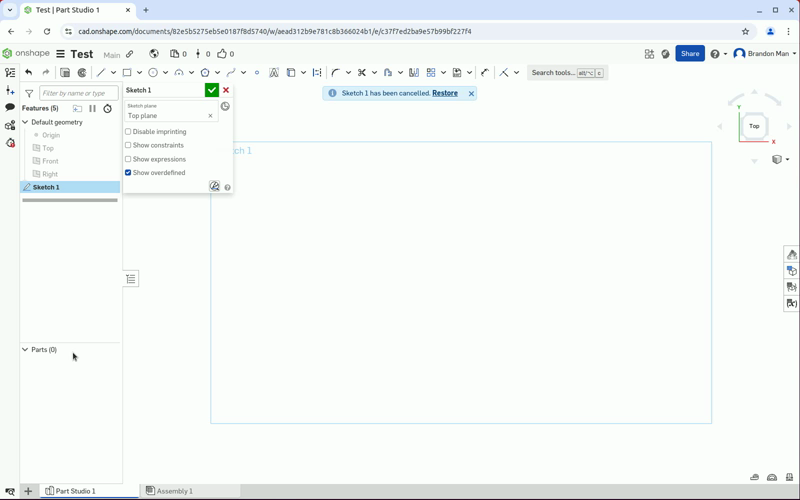
key(y)
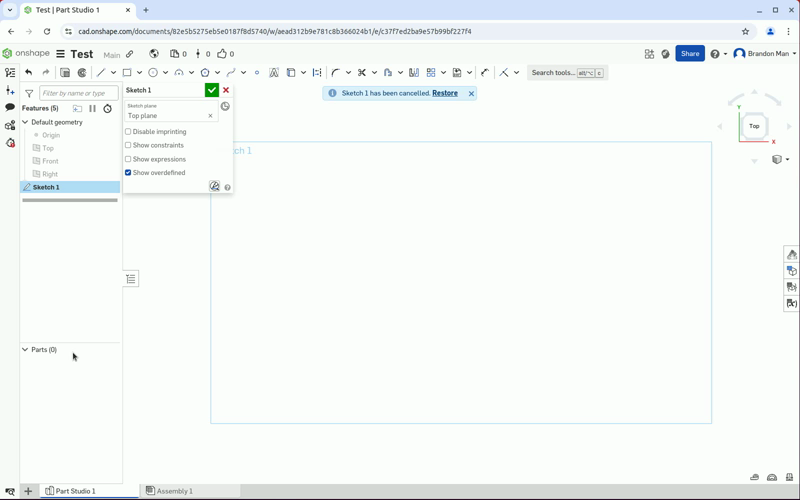
key(l)
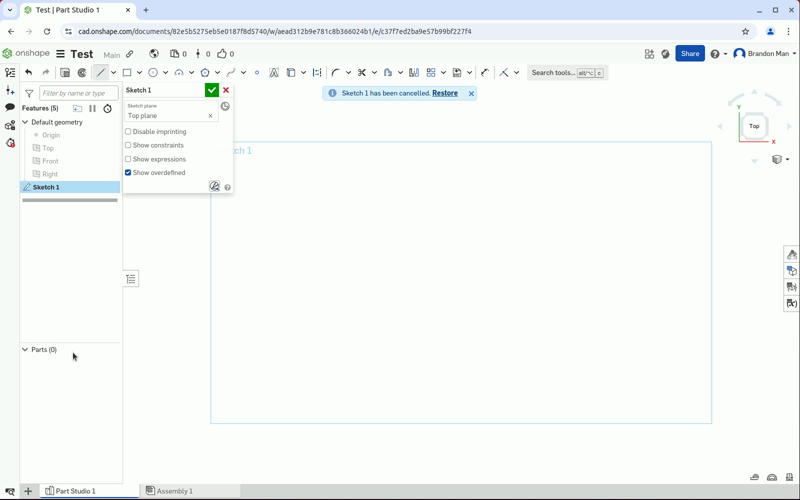
key_down(shift)
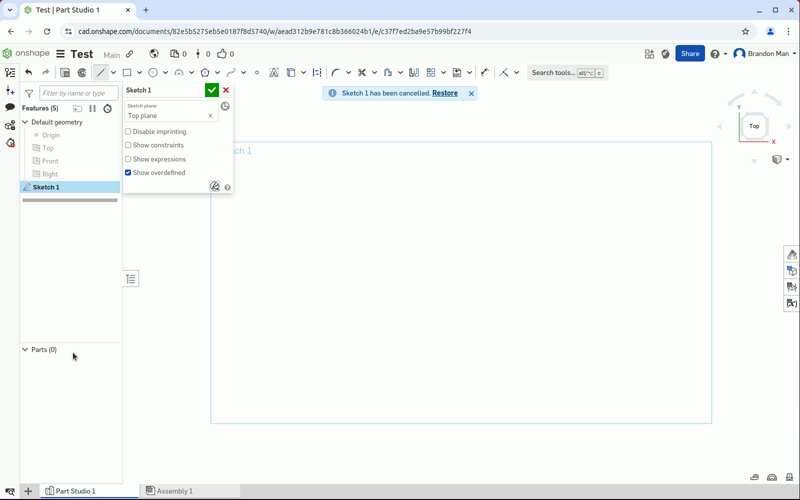
mouse_move(404, 395)
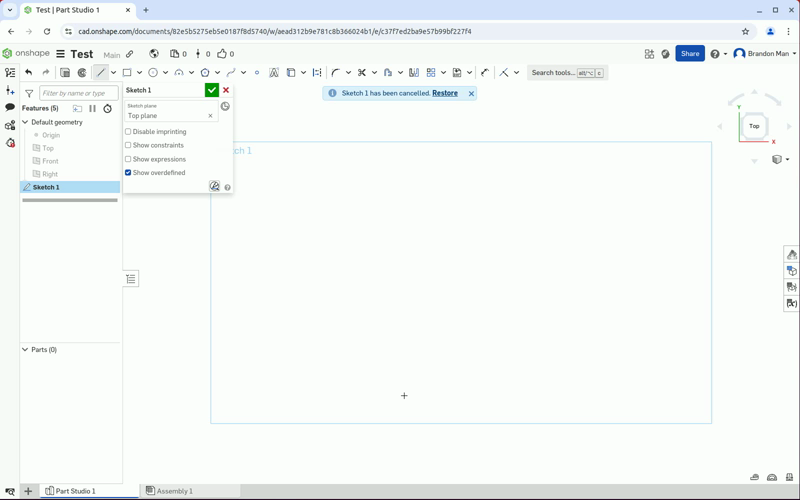
click(404, 395)
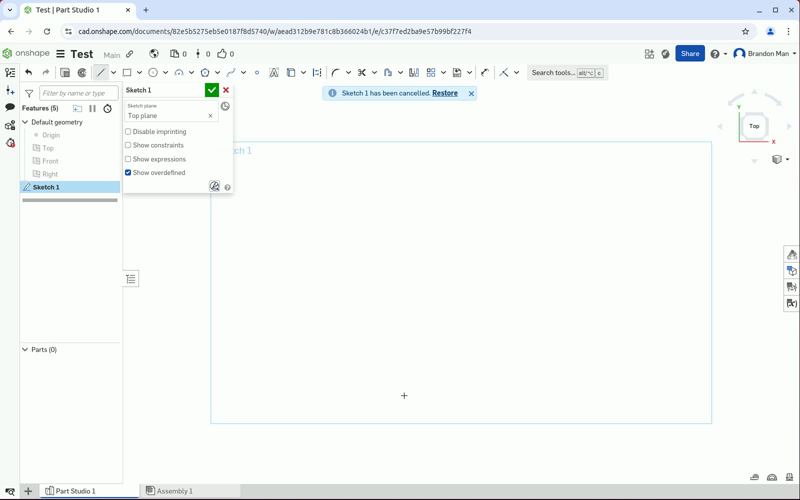
key_up(shift)
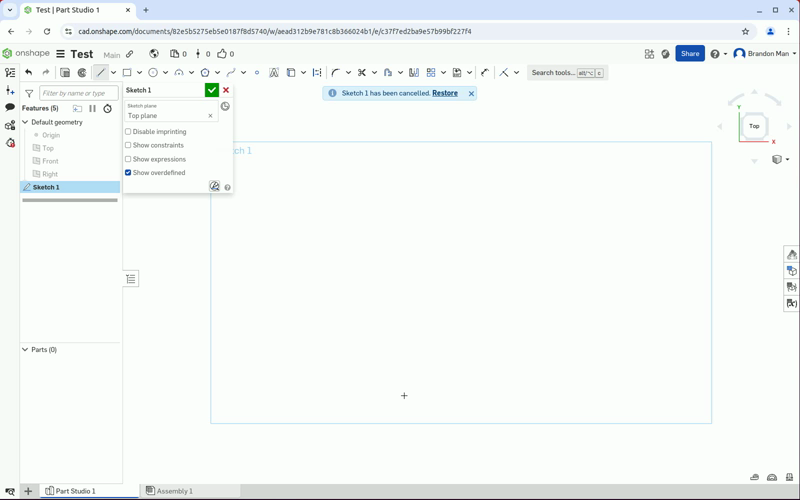
key_down(shift)
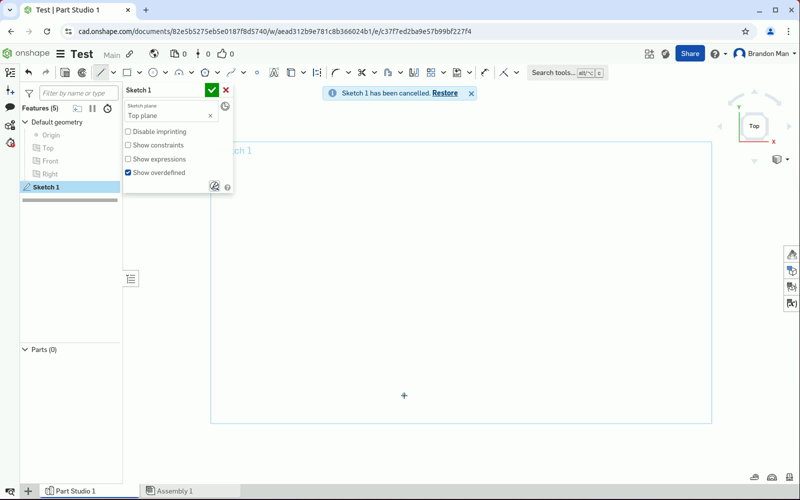
mouse_move(494, 395)
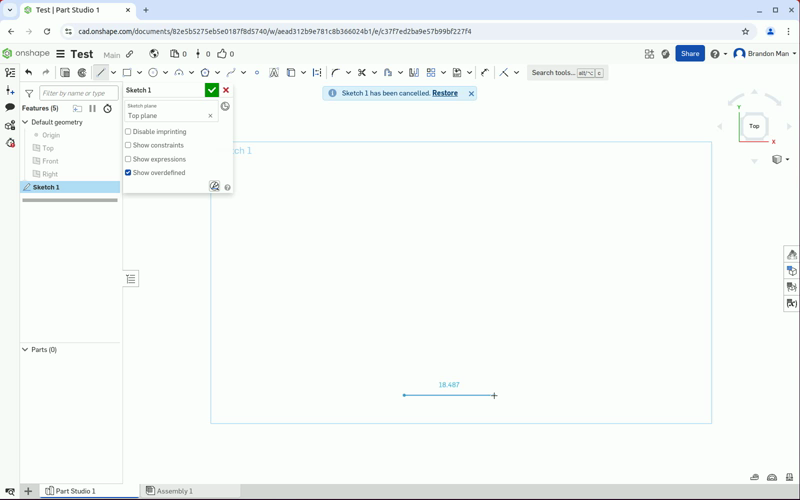
click(494, 395)
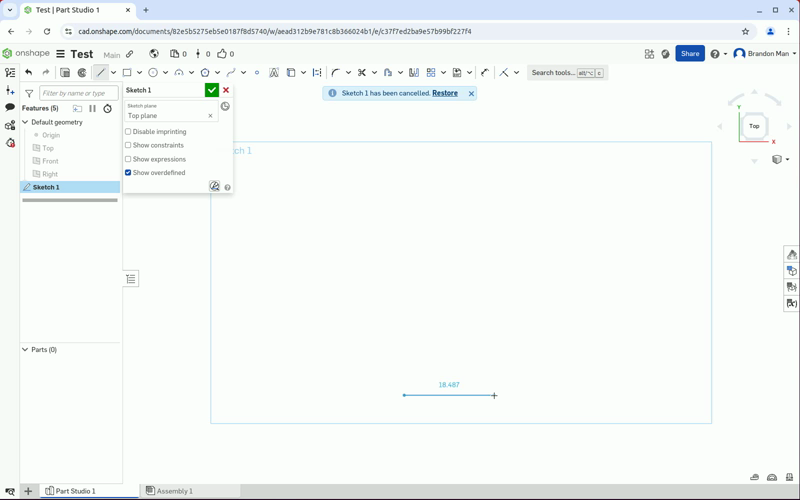
key_up(shift)
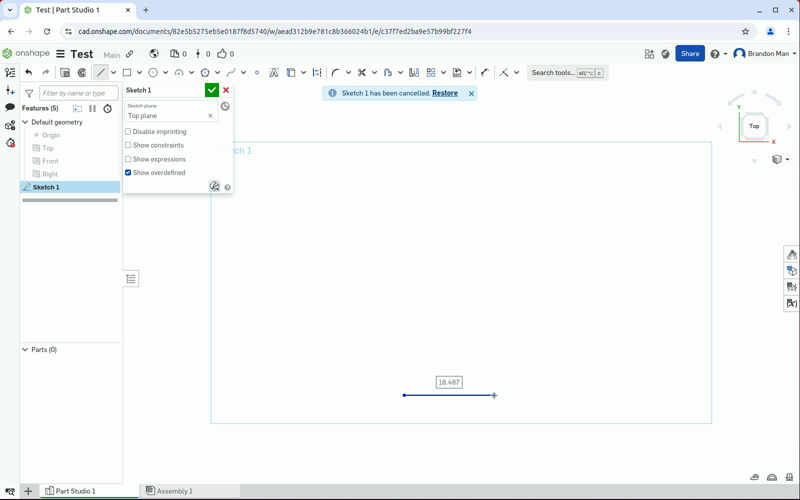
key_down(shift)
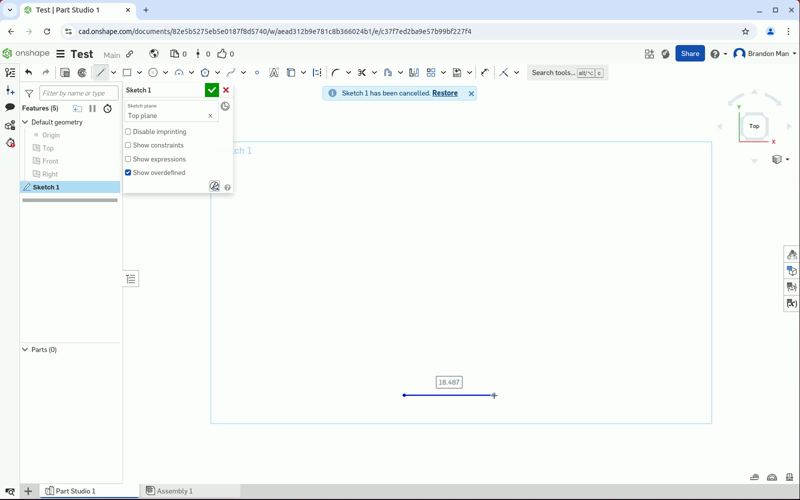
mouse_move(524, 395)
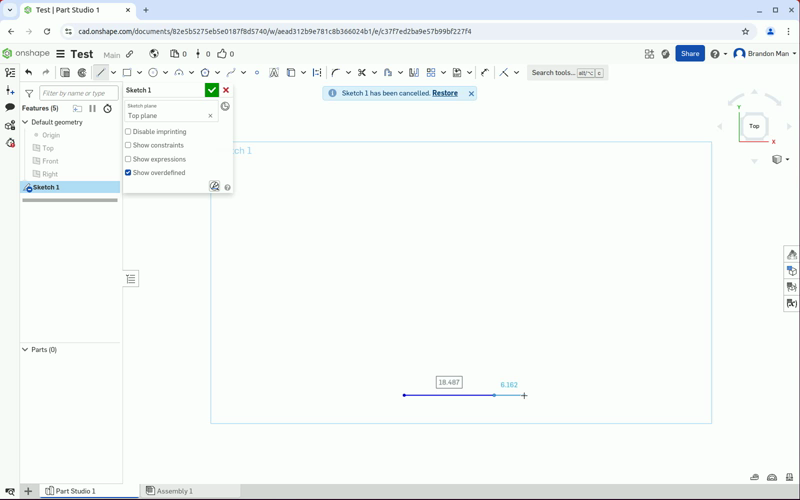
mouse_move(494, 374)
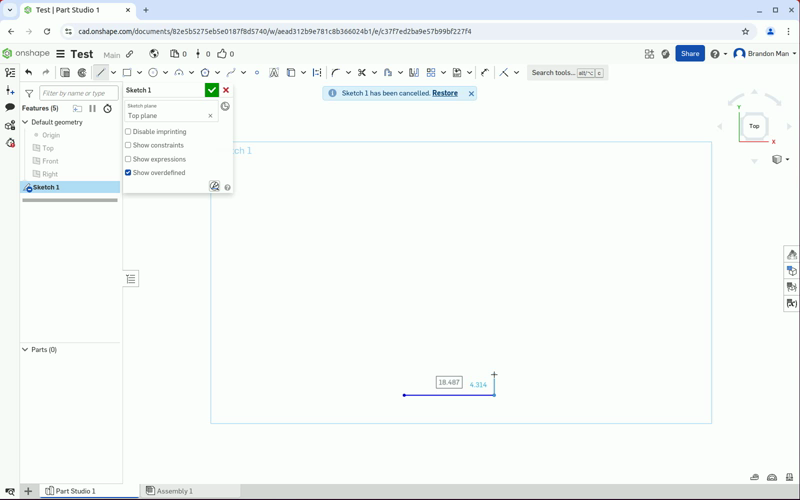
click(494, 374)
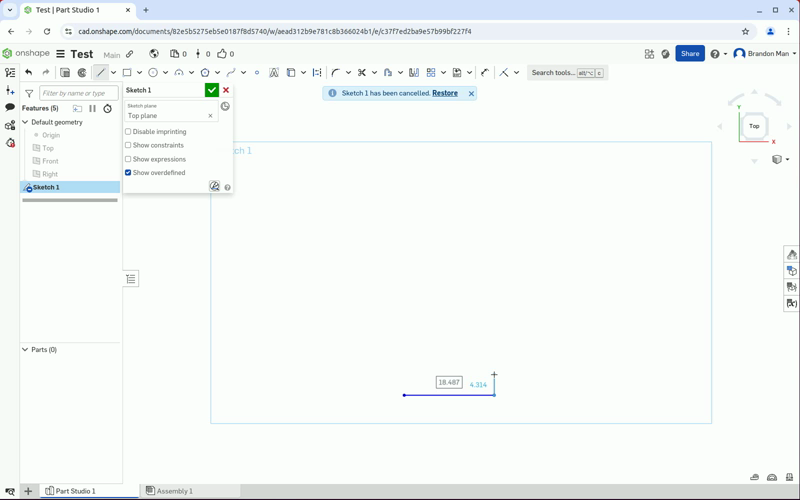
key_up(shift)
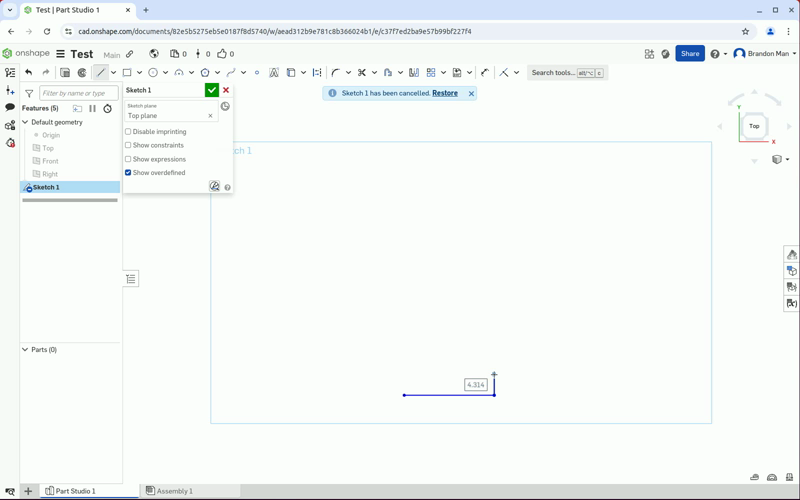
key_down(shift)
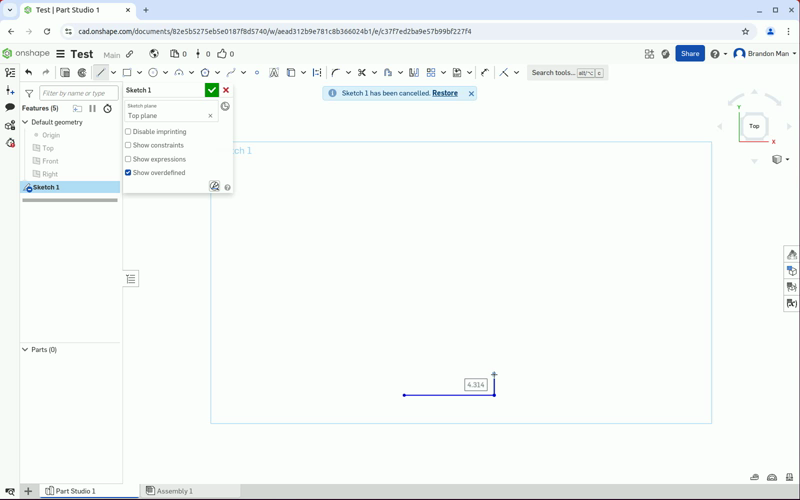
mouse_move(425, 374)
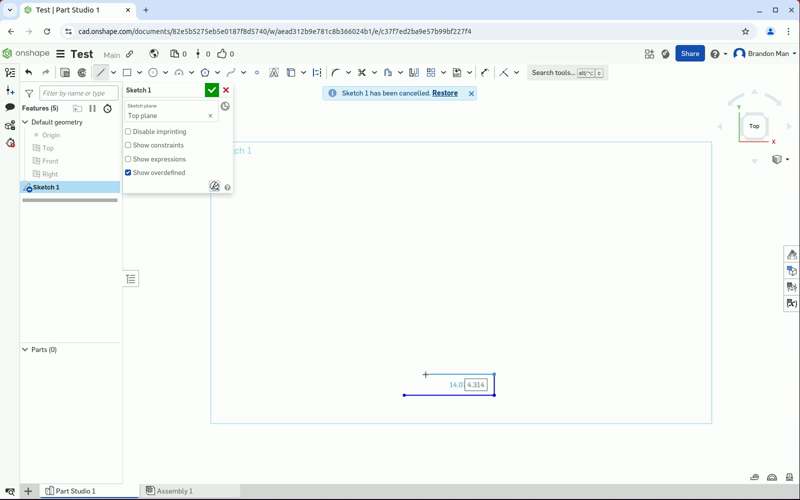
click(425, 374)
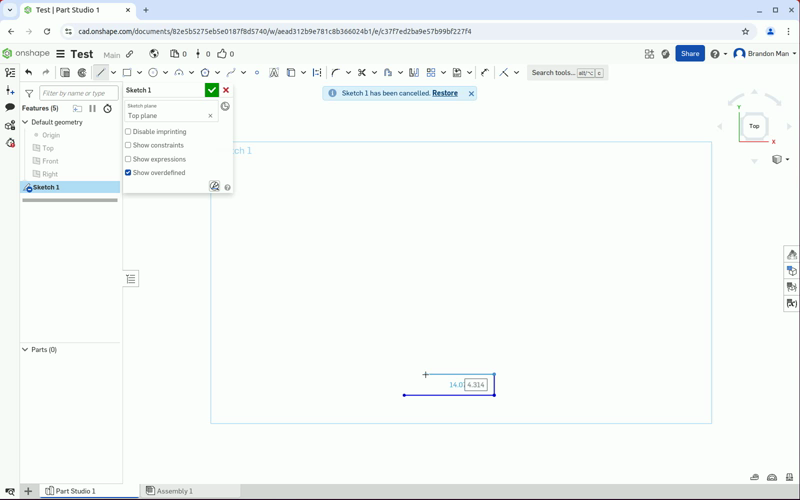
key_up(shift)
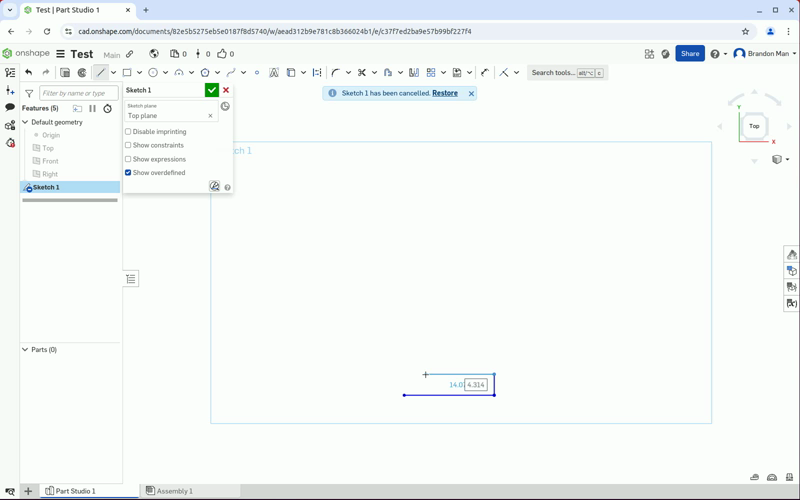
key_down(shift)
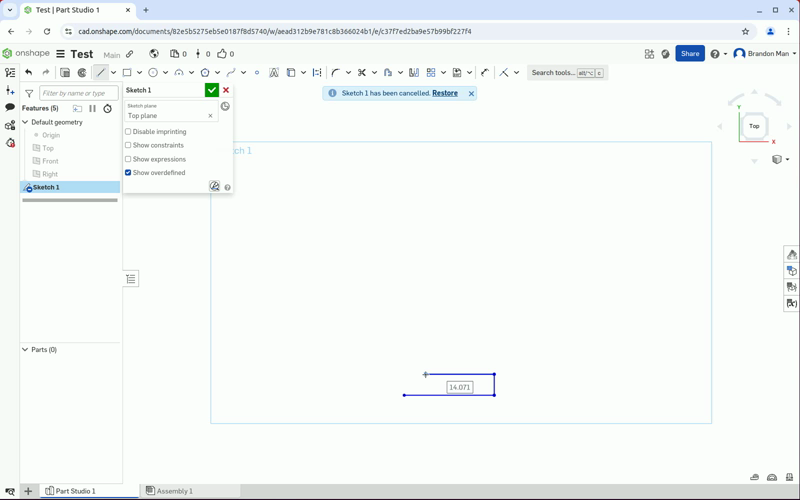
mouse_move(425, 192)
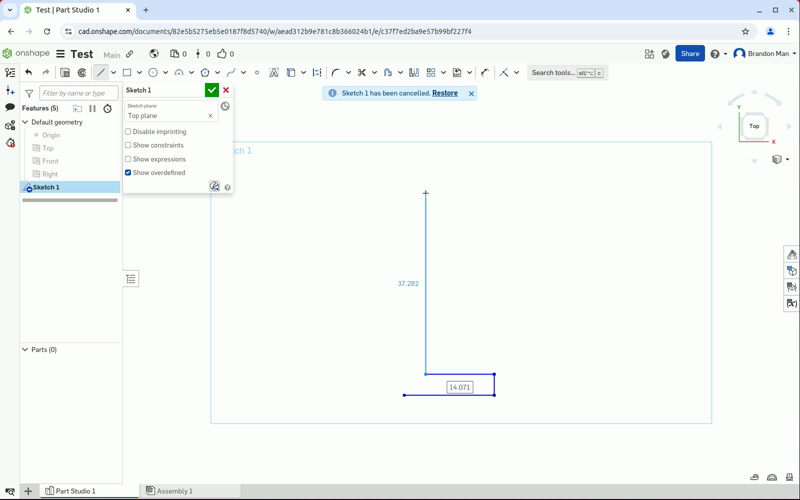
click(425, 192)
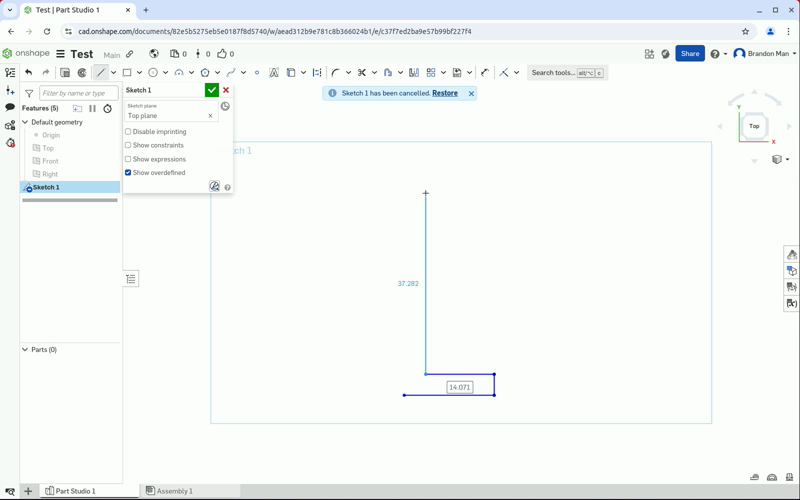
key_up(shift)
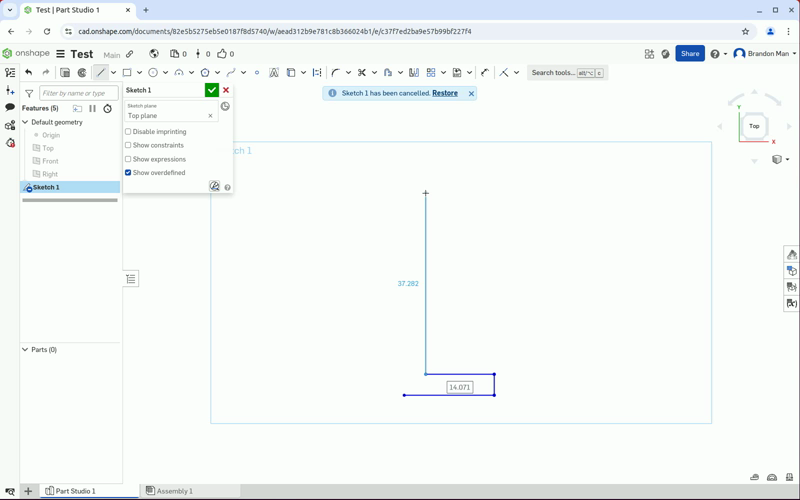
key_down(shift)
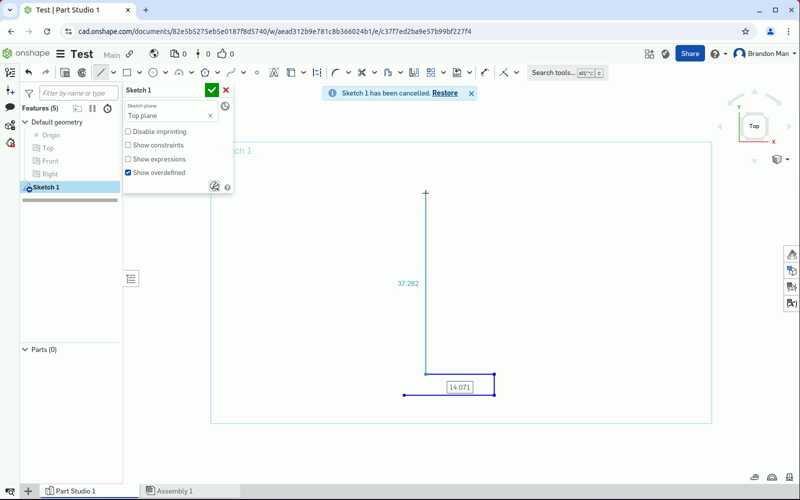
mouse_move(455, 192)
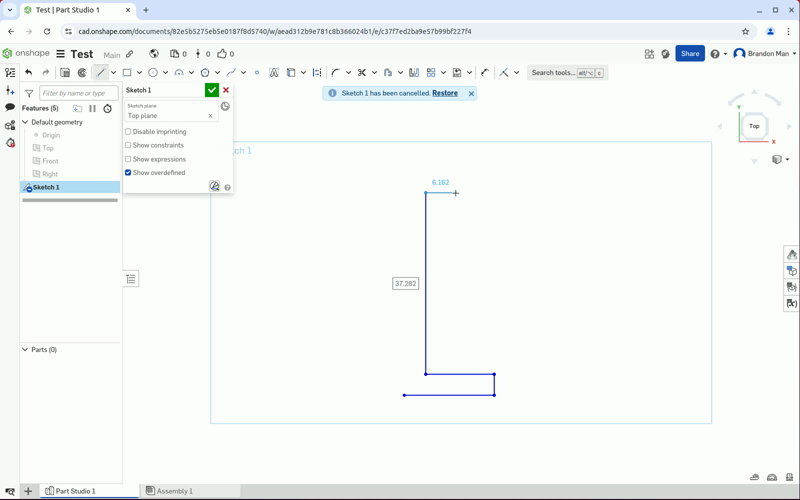
mouse_move(425, 171)
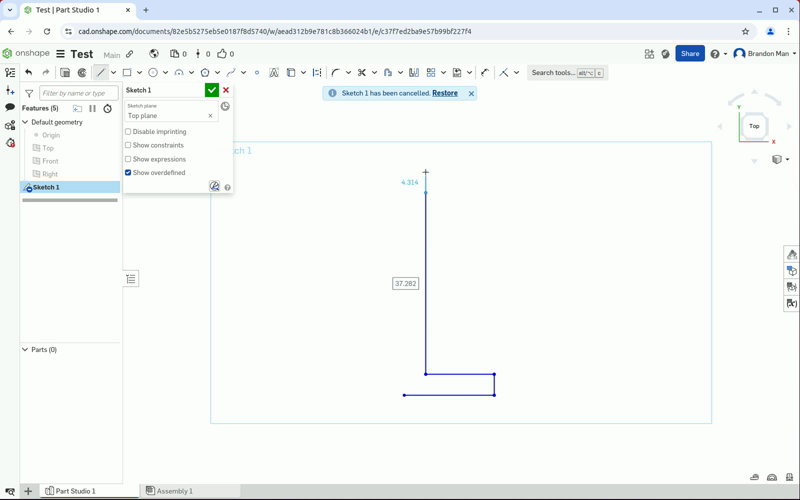
click(425, 171)
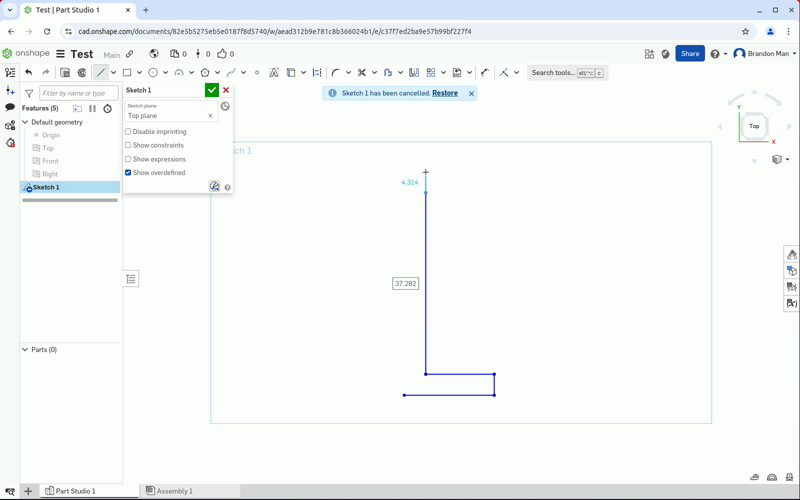
key_up(shift)
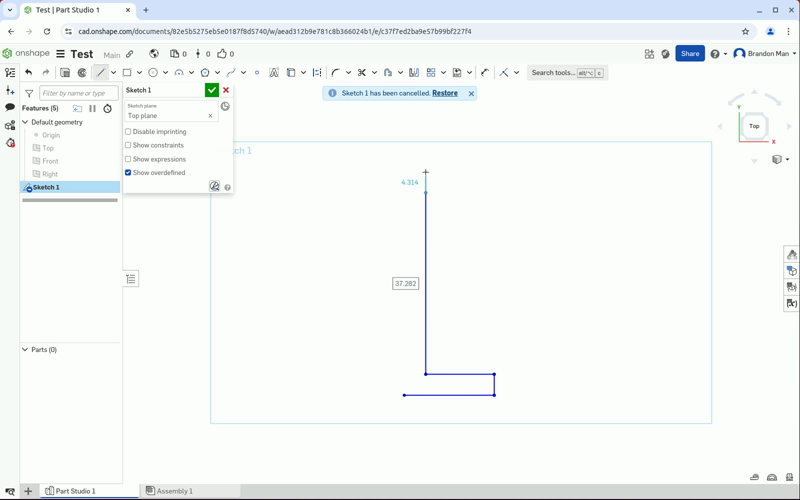
key_down(shift)
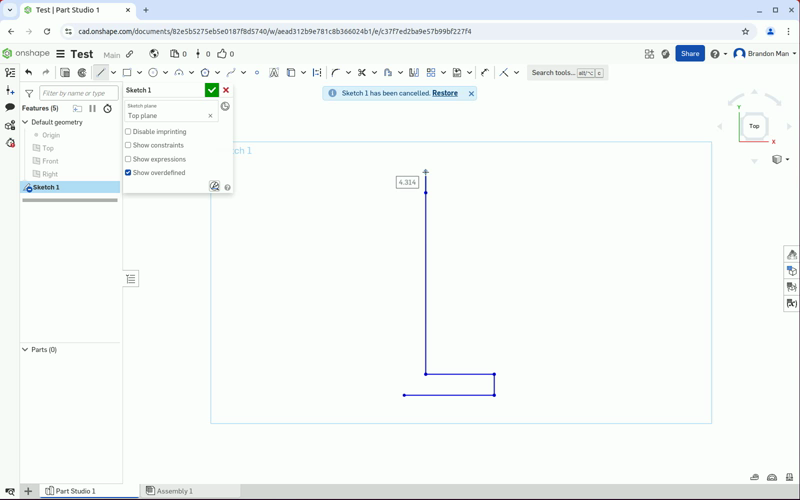
mouse_move(455, 171)
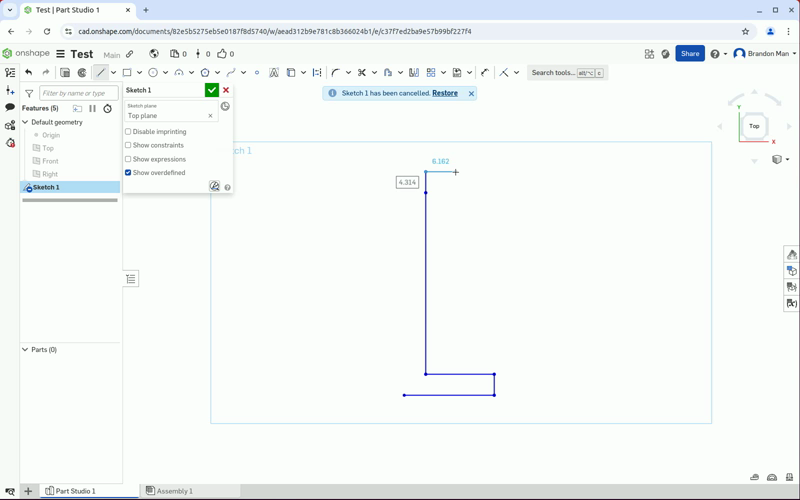
mouse_move(404, 171)
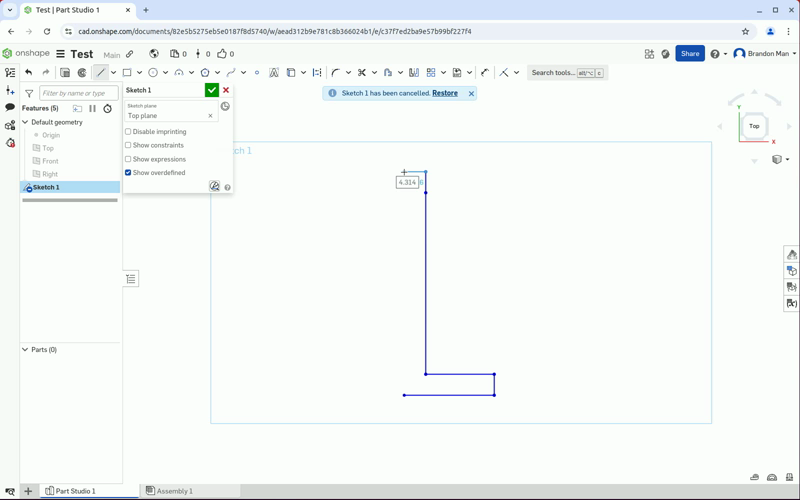
click(404, 171)
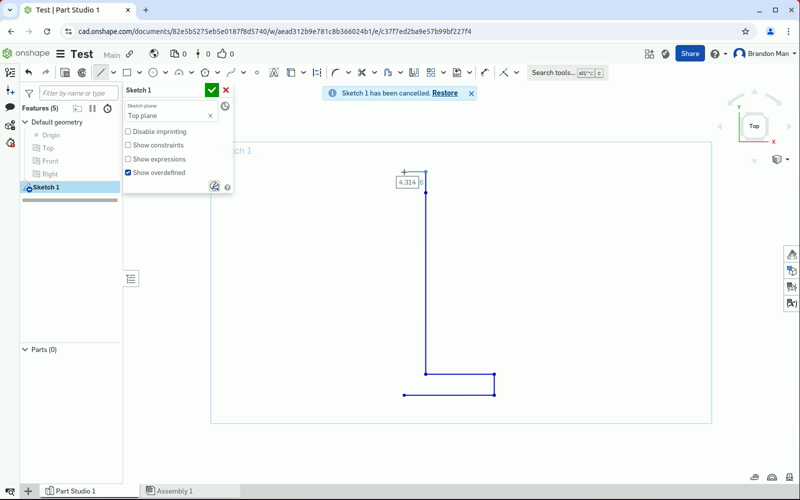
key_up(shift)
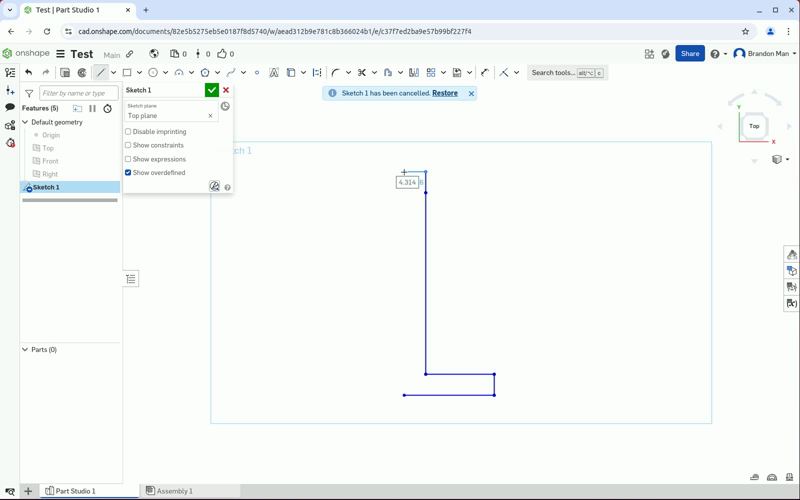
key_down(shift)
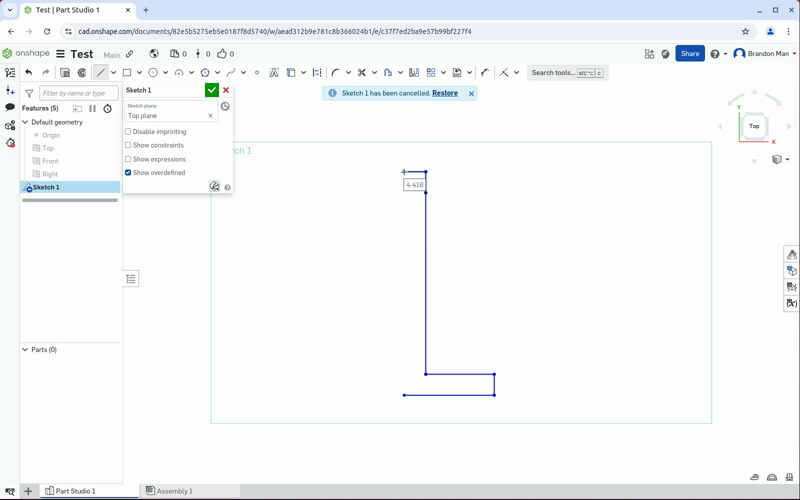
mouse_move(404, 395)
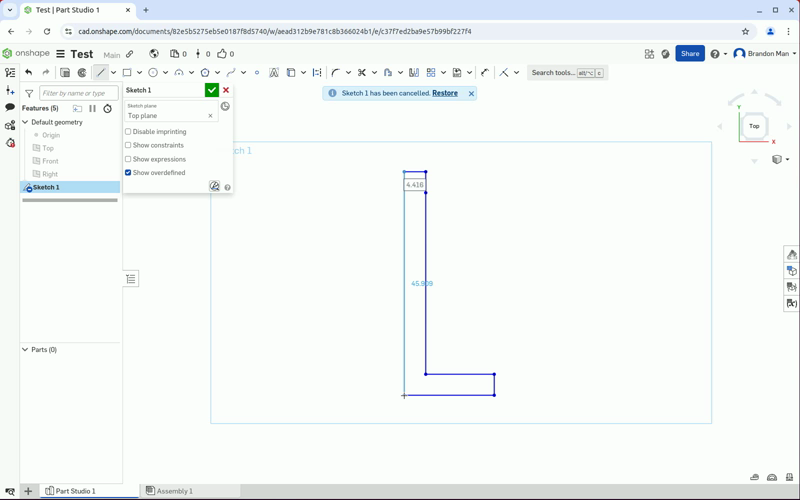
key_up(shift)
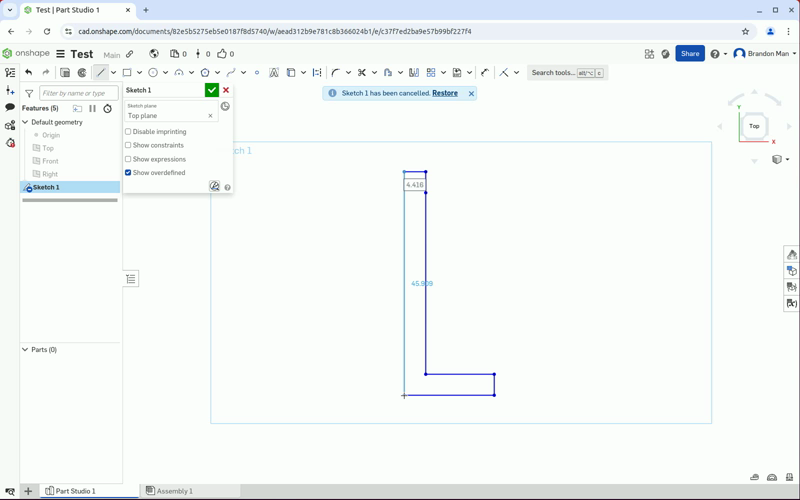
click(404, 395)
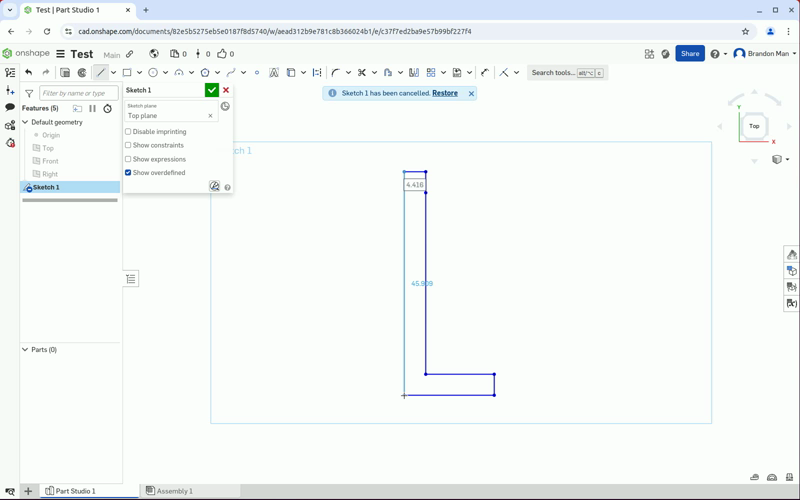
key(esc)
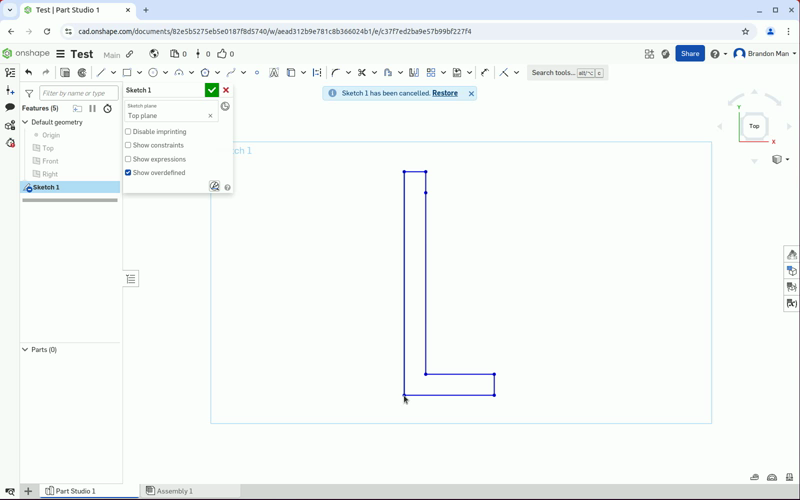
mouse_move(421, 318)
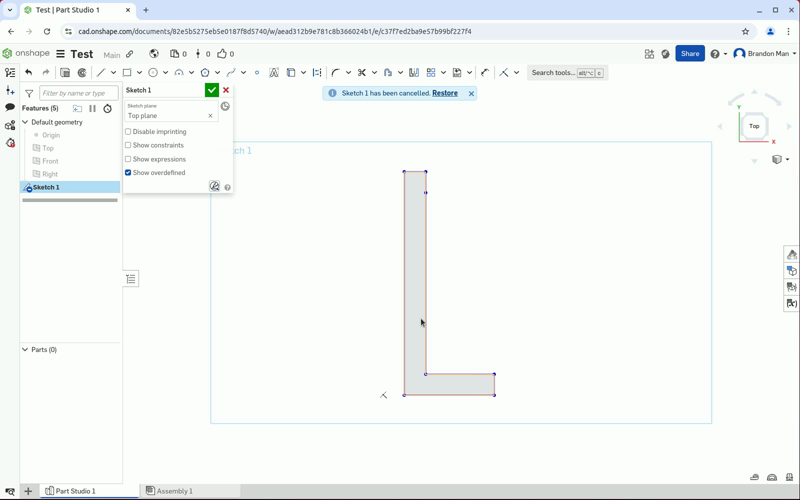
click(421, 318)
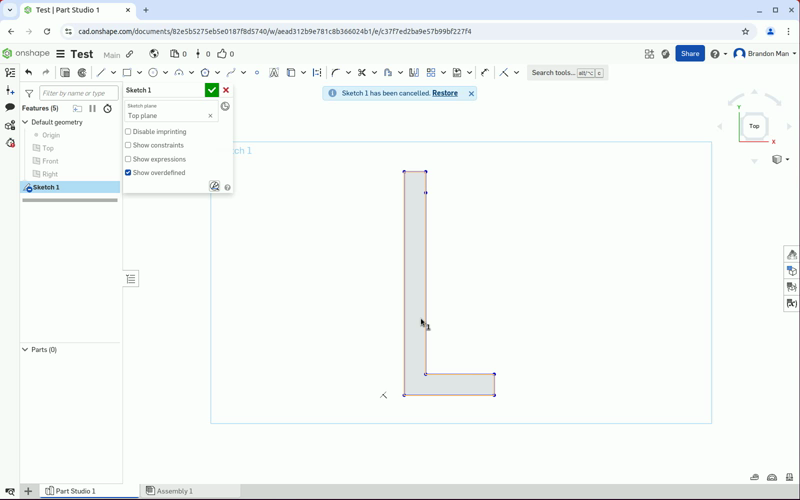
mouse_move(73, 352)
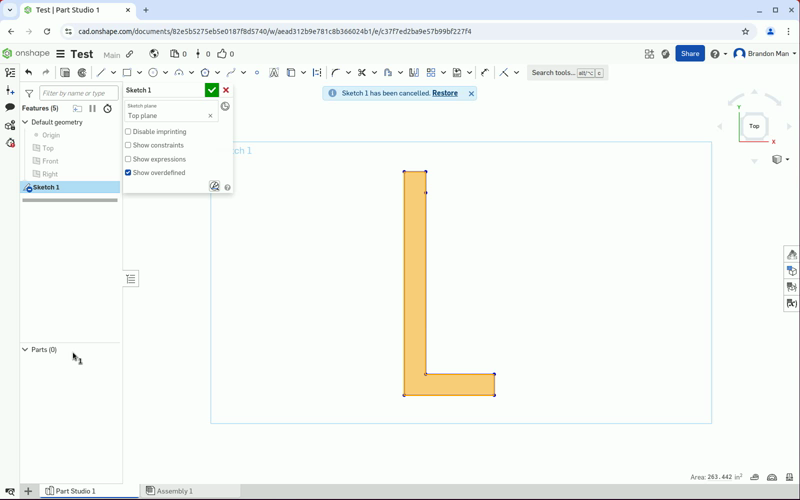
key(shift+y)
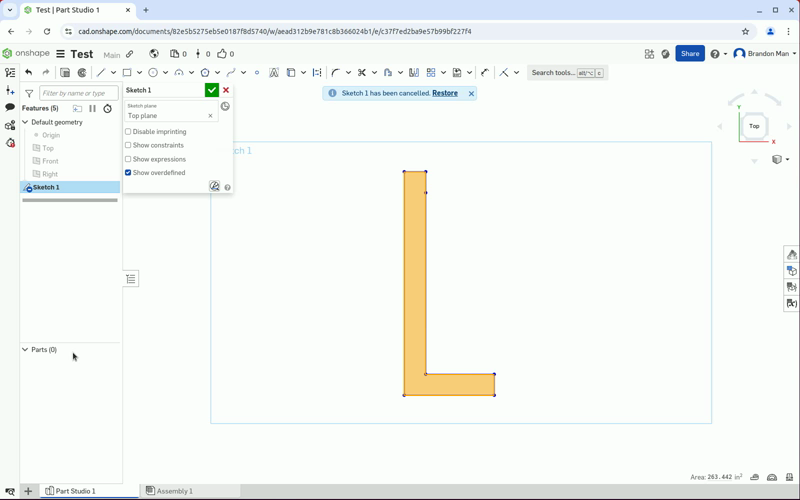
key(shift+e)
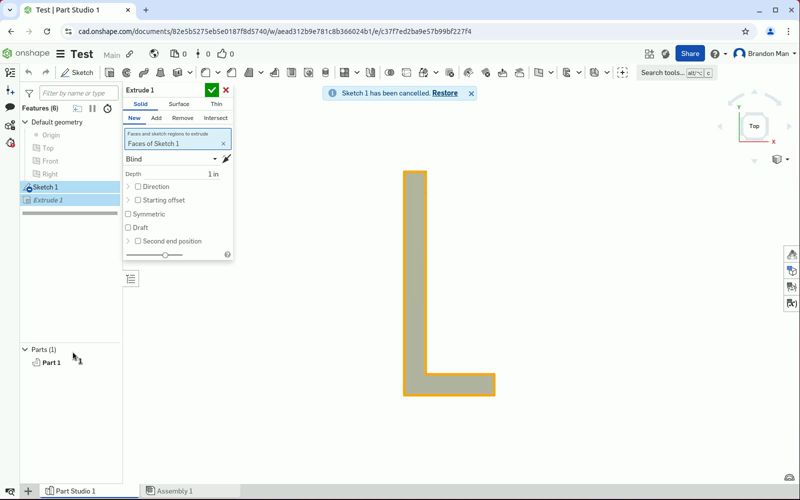
mouse_move(143, 106)
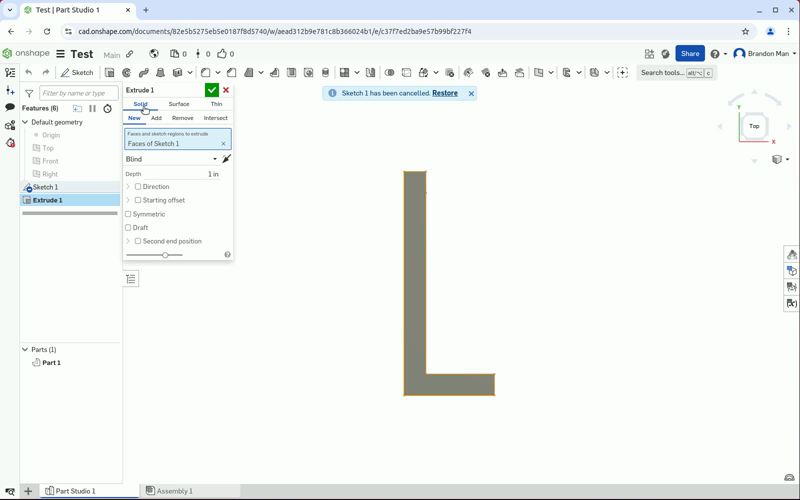
click(143, 106)
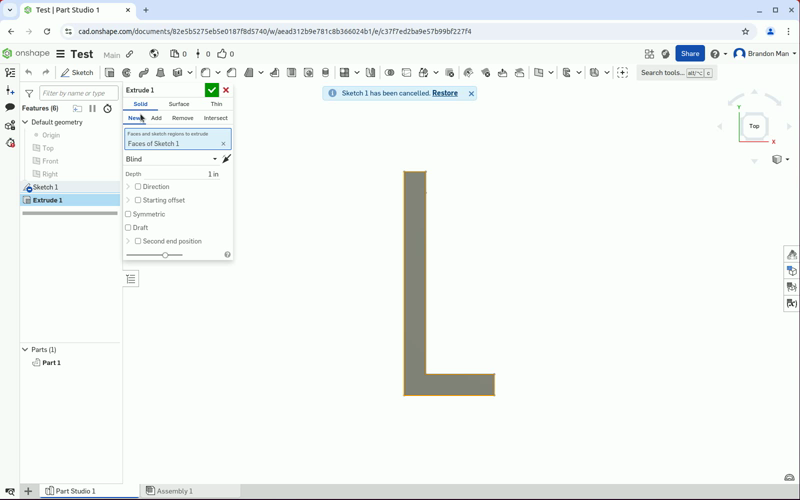
mouse_move(137, 120)
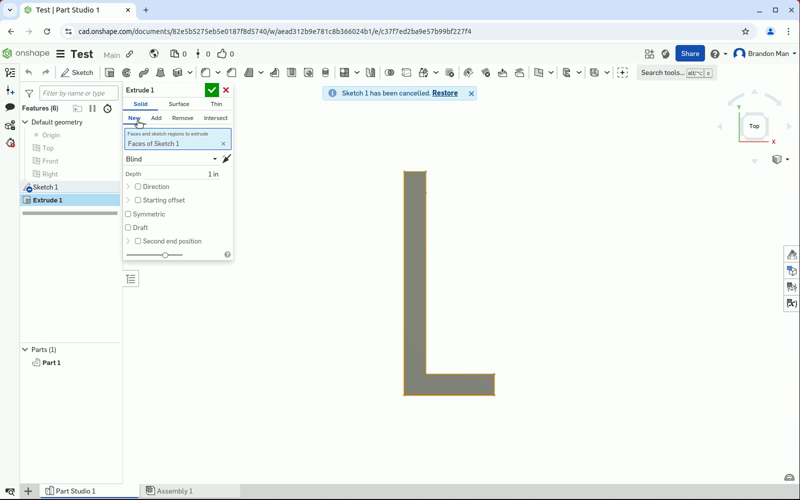
click(137, 120)
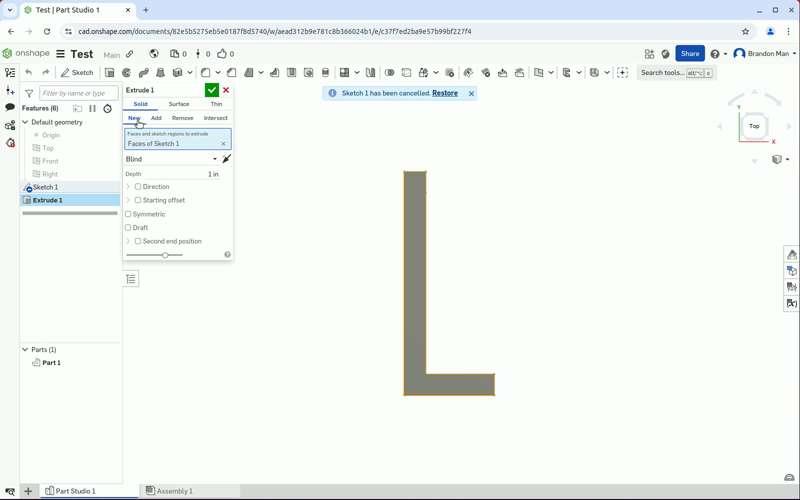
key(tab, 4)
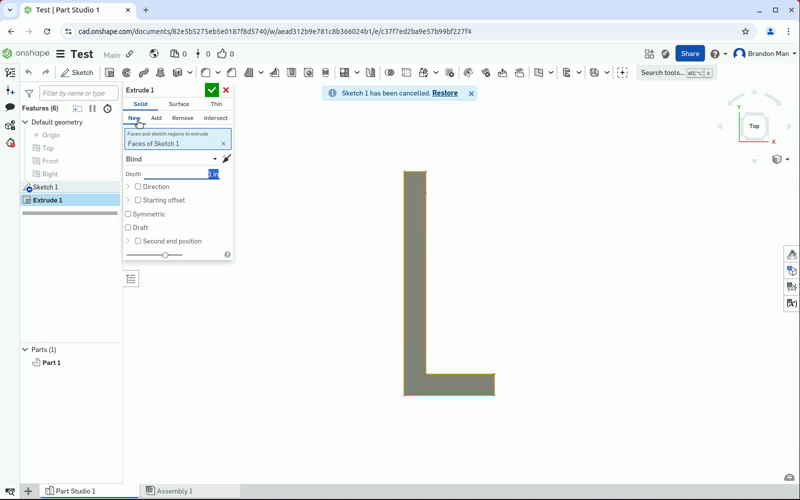
text(1.204)
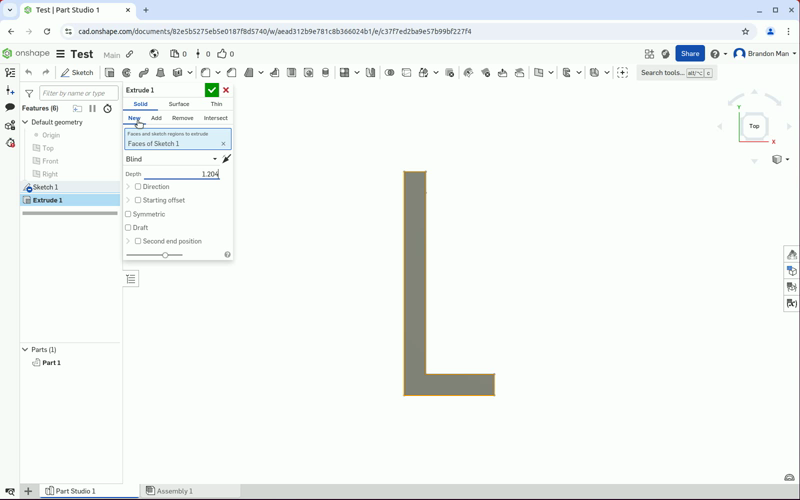
key(enter)
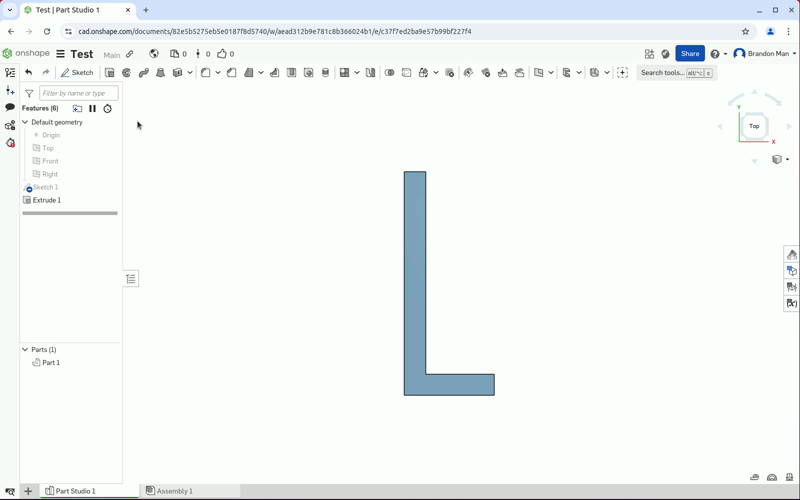
key(shift+h)
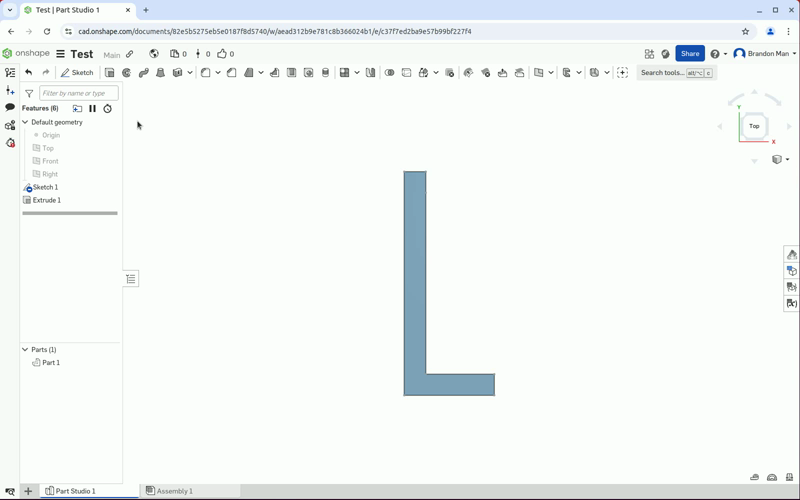
key(shift+h)
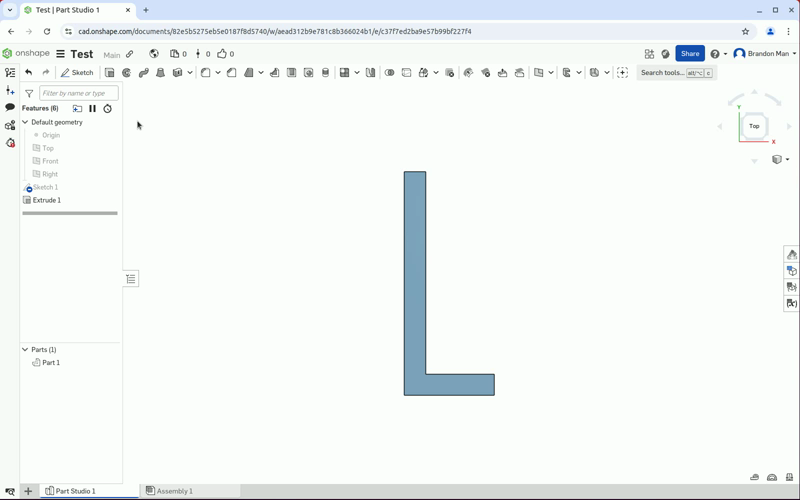
mouse_move(73, 189)
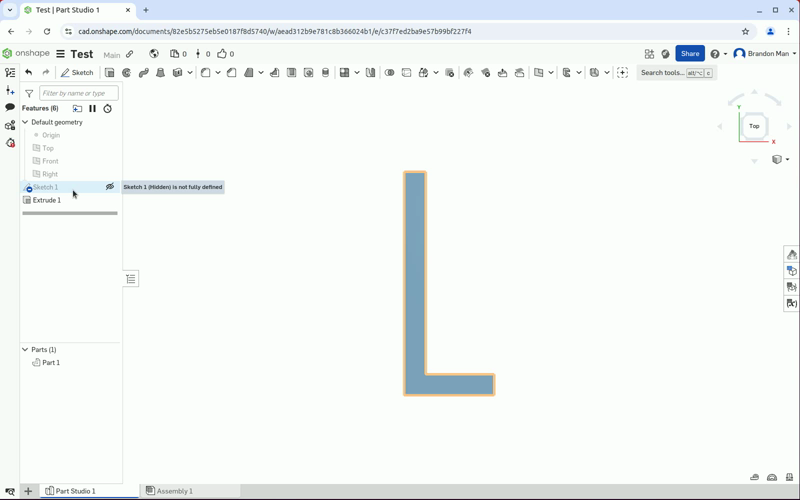
click(73, 189)
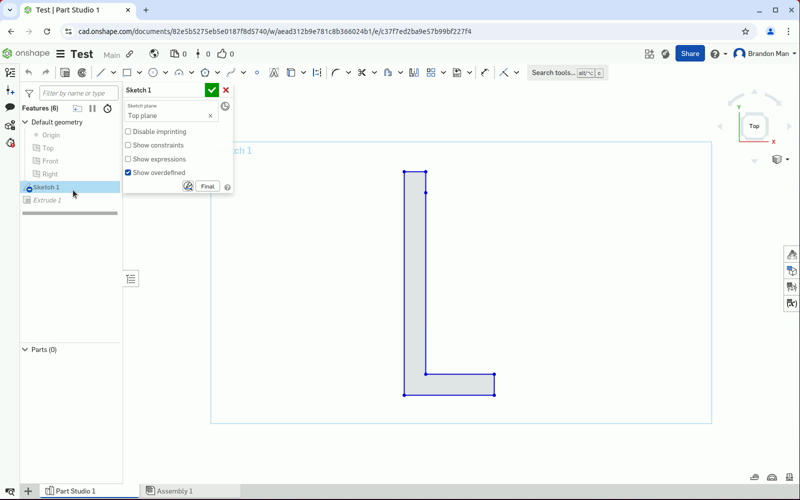
mouse_move(229, 92)
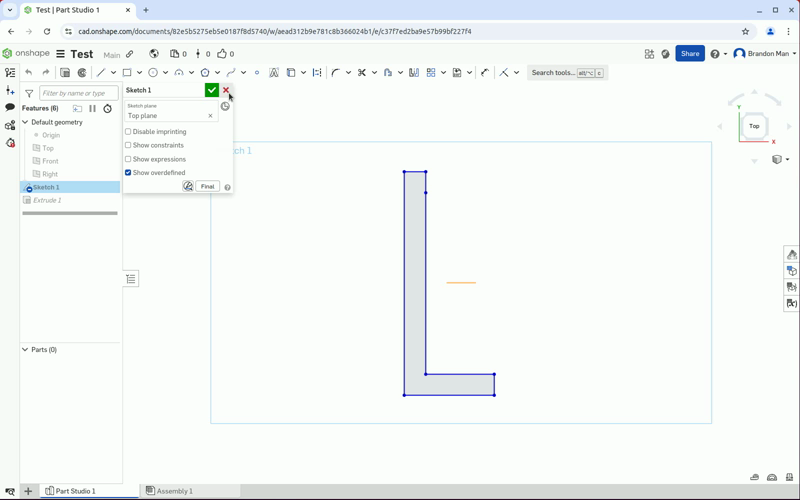
click(229, 92)
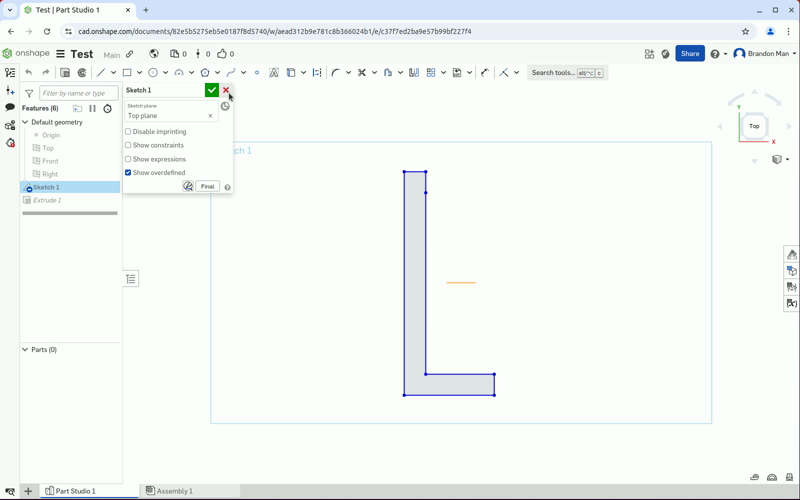
key(shift+s)
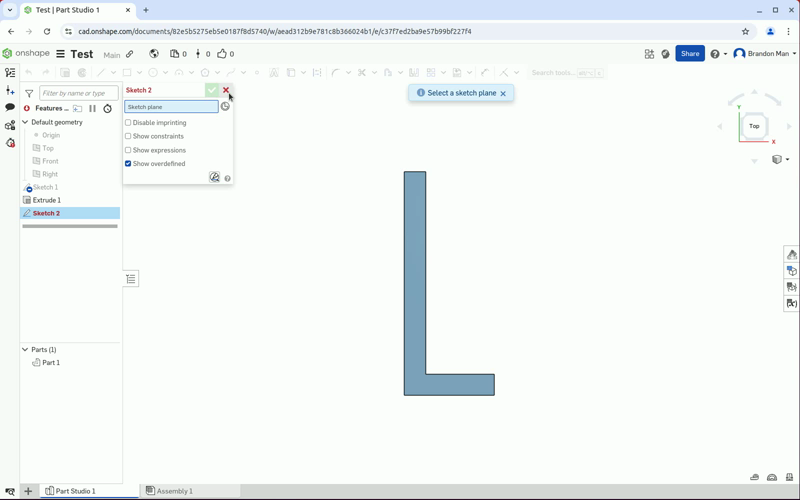
mouse_move(73, 150)
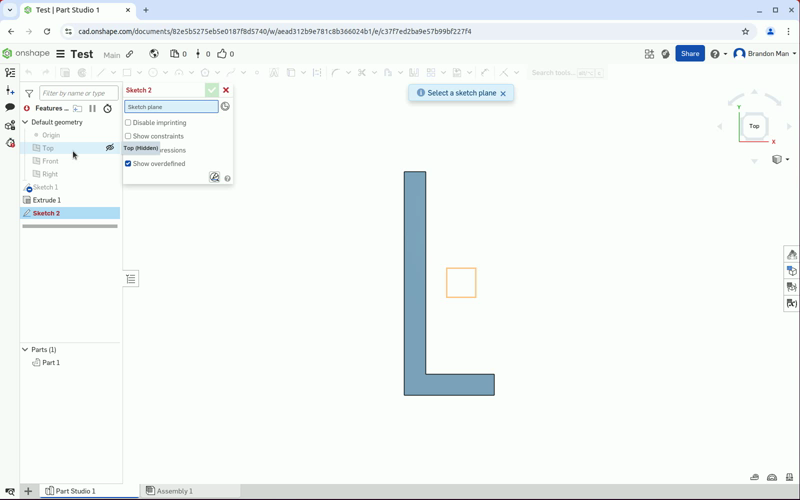
click(73, 150)
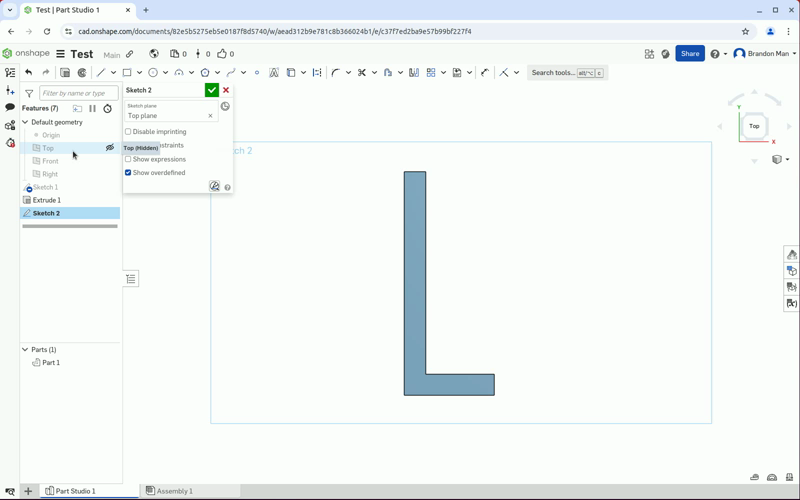
mouse_move(73, 352)
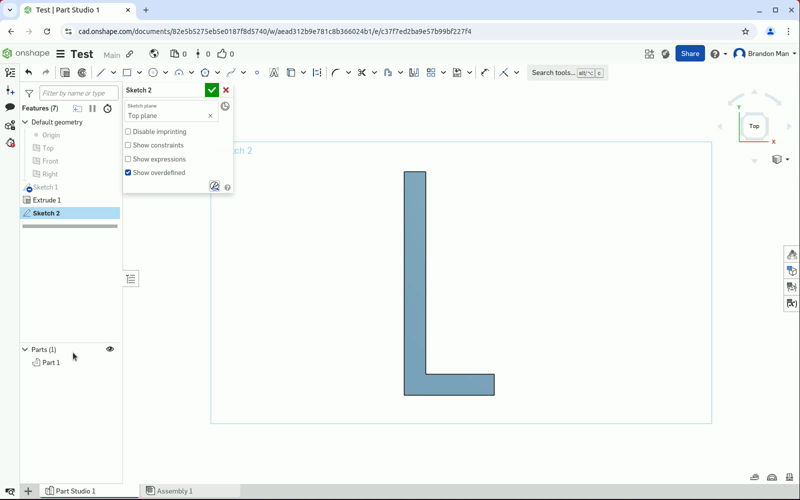
key(y)
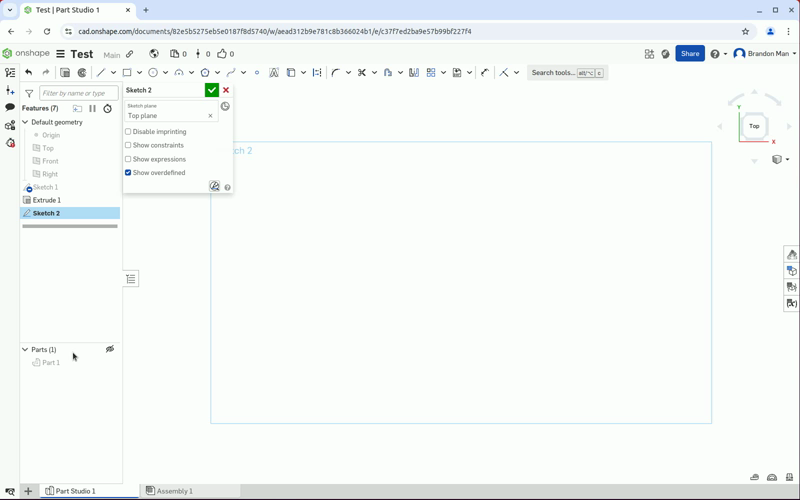
key(l)
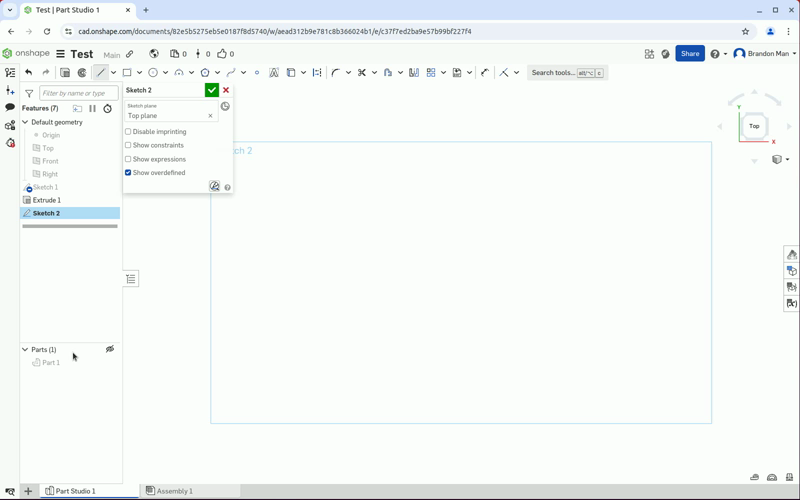
key_down(shift)
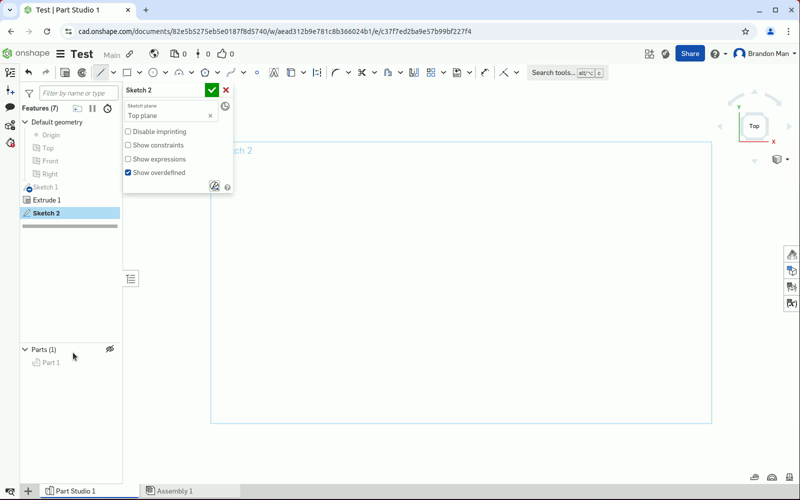
mouse_move(426, 192)
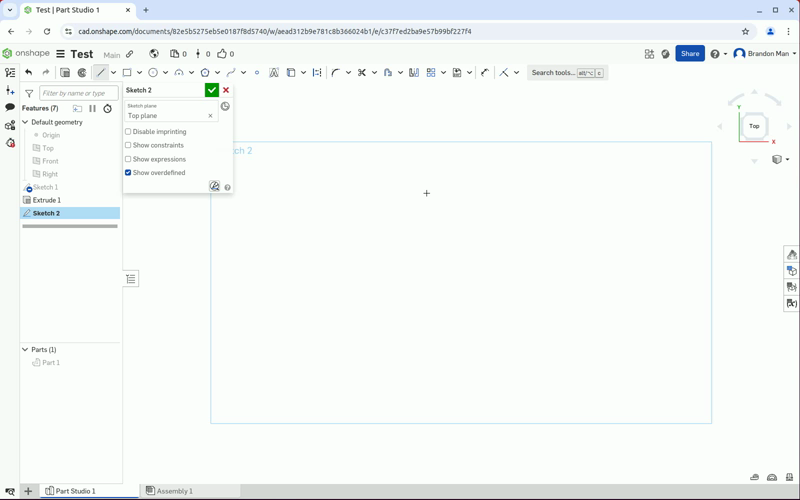
click(426, 192)
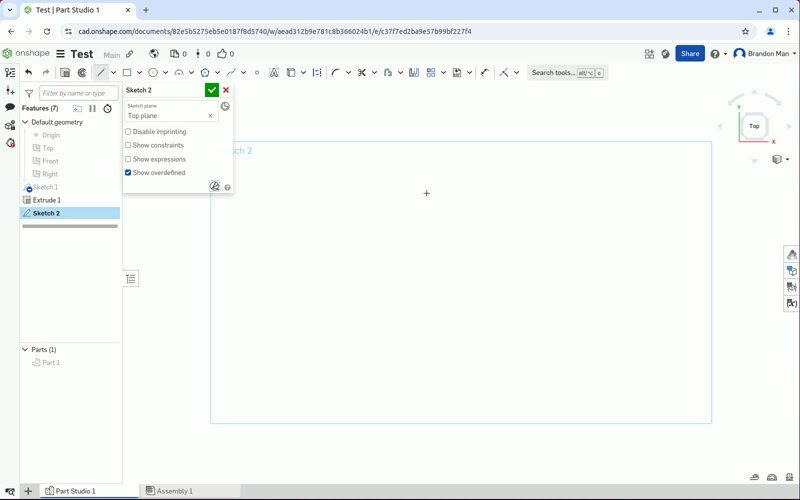
key_up(shift)
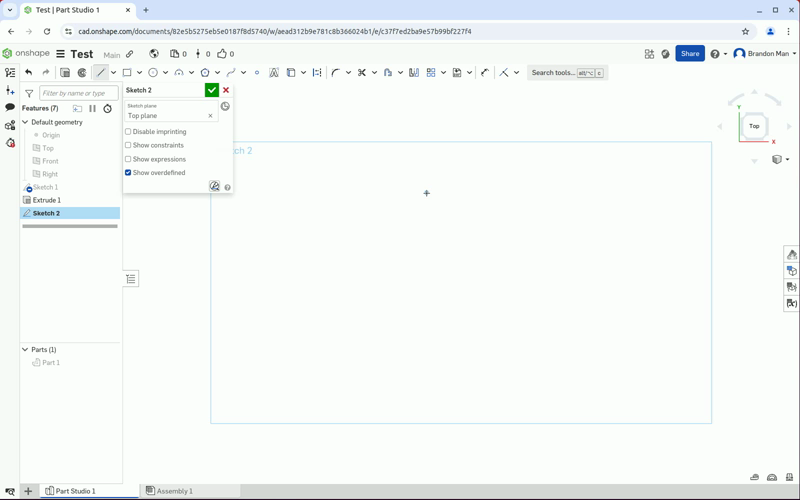
key_down(shift)
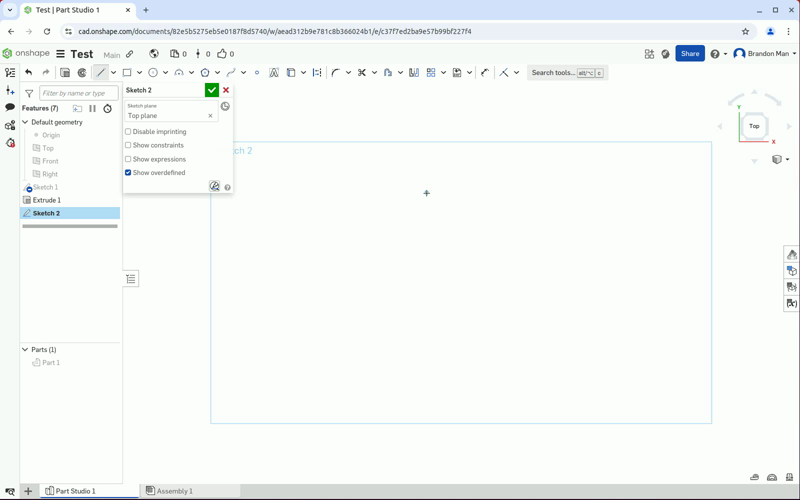
mouse_move(494, 192)
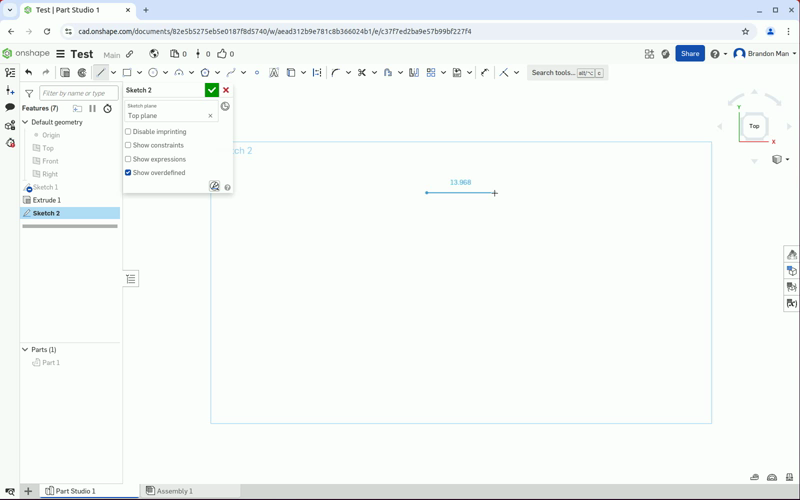
click(494, 192)
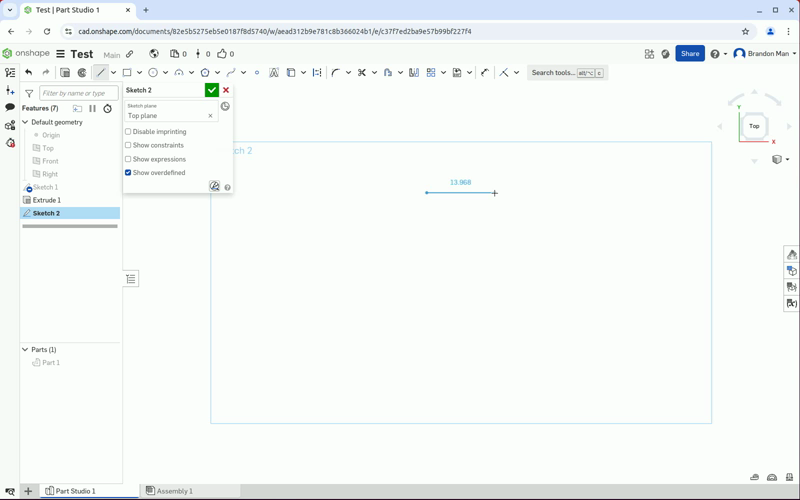
key_up(shift)
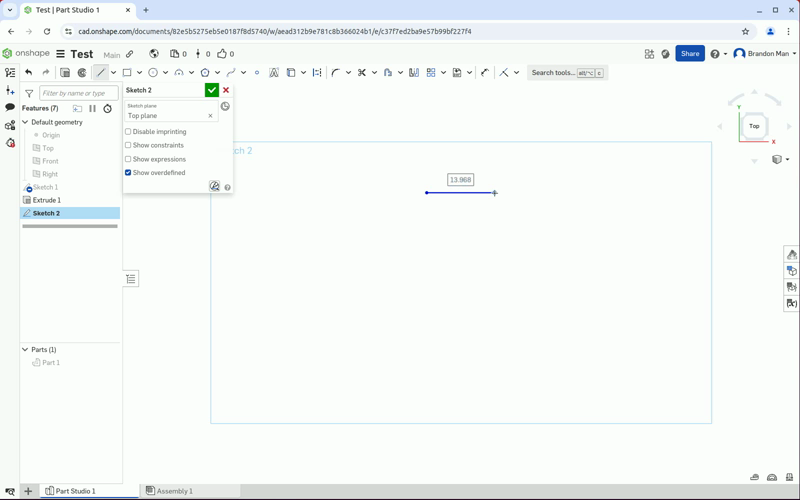
key_down(shift)
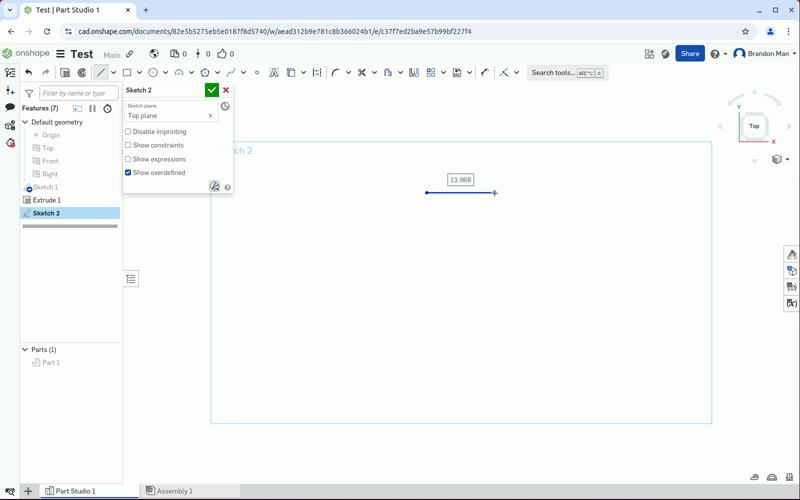
mouse_move(494, 373)
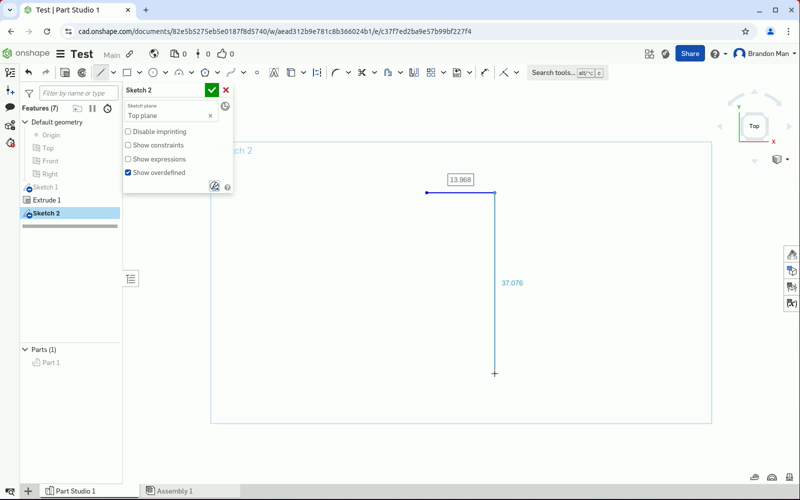
click(494, 373)
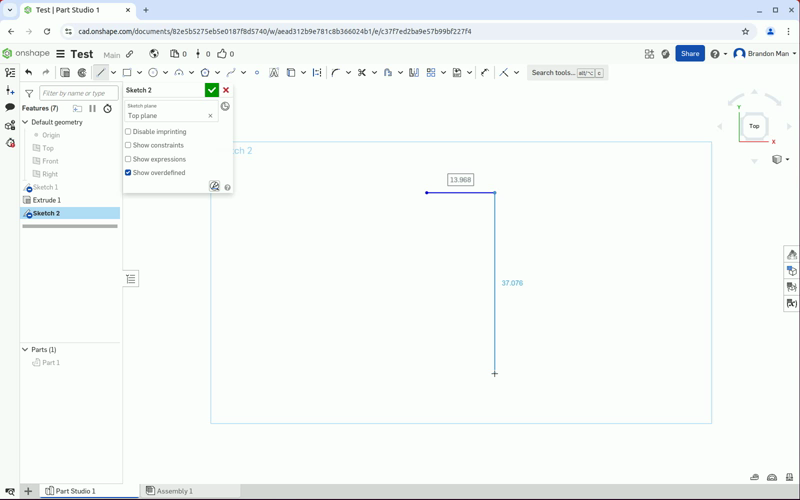
key_up(shift)
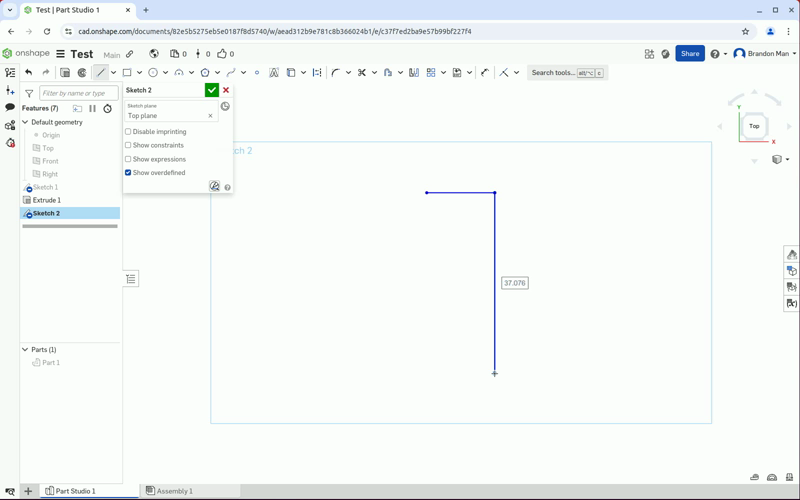
key_down(shift)
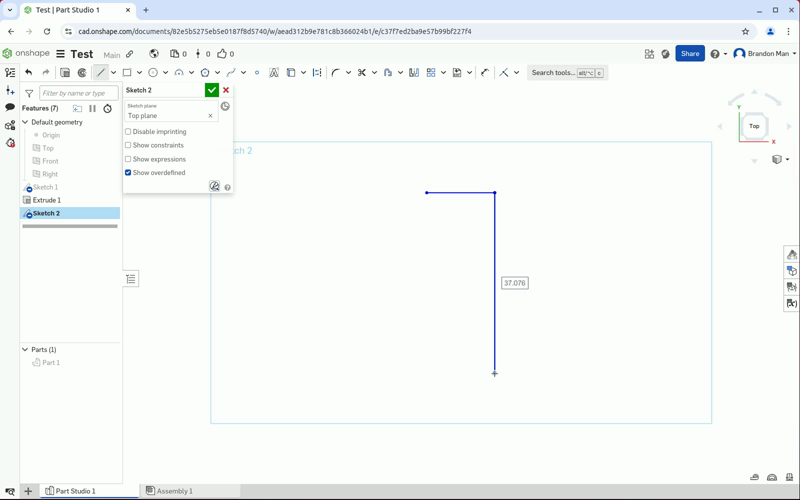
mouse_move(524, 373)
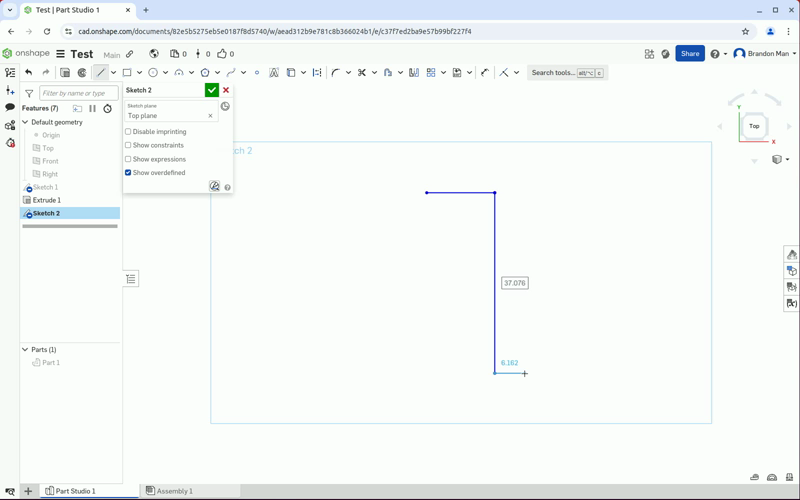
mouse_move(494, 394)
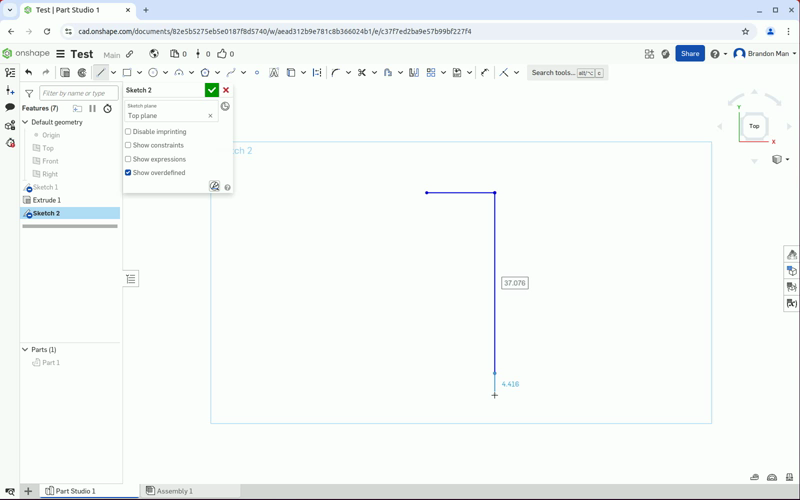
click(494, 394)
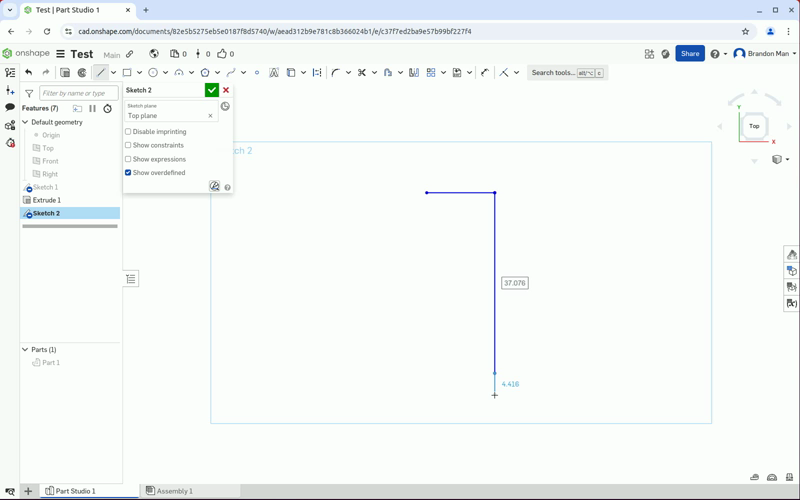
key_up(shift)
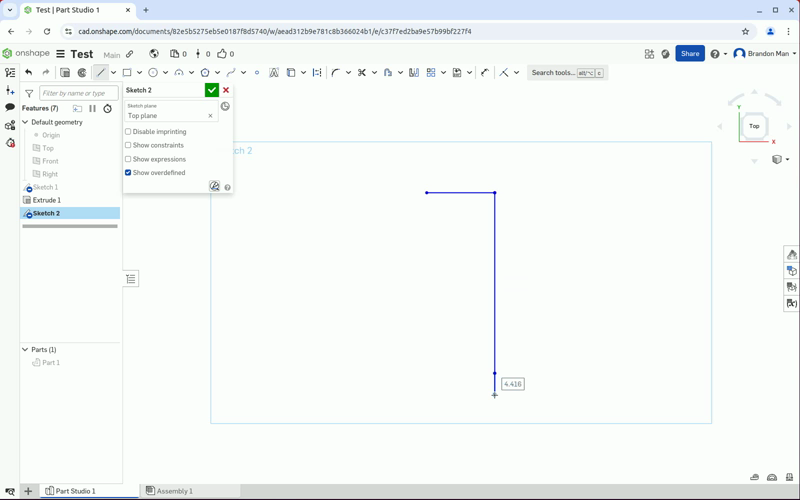
key_down(shift)
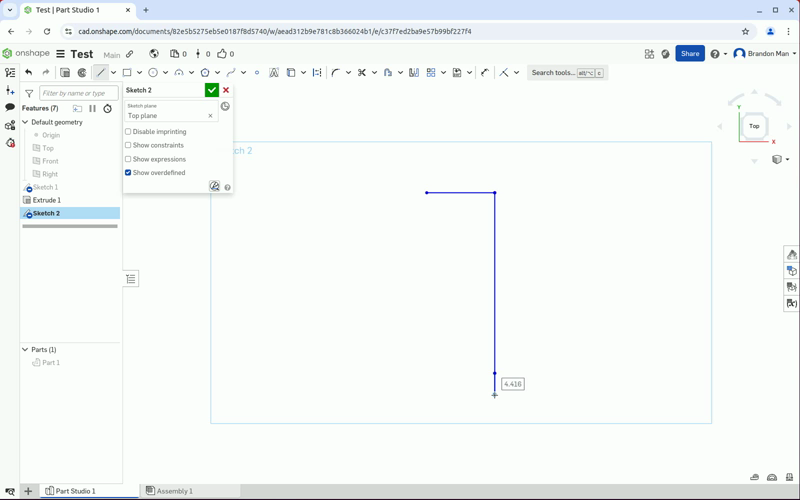
mouse_move(524, 394)
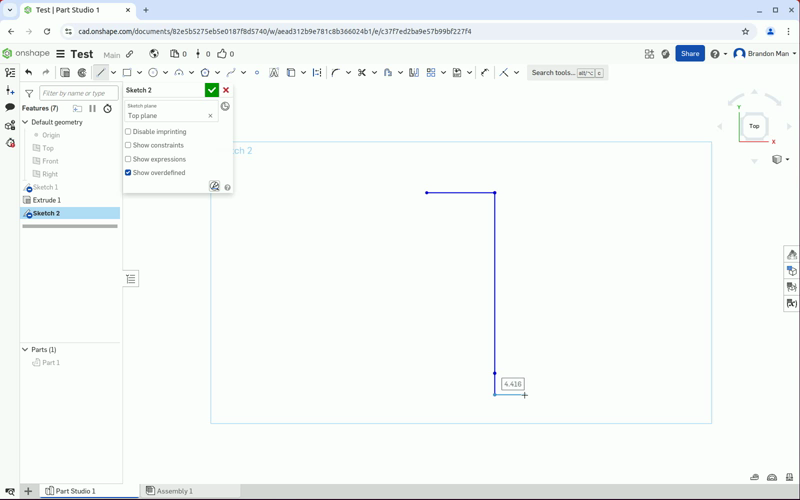
mouse_move(516, 394)
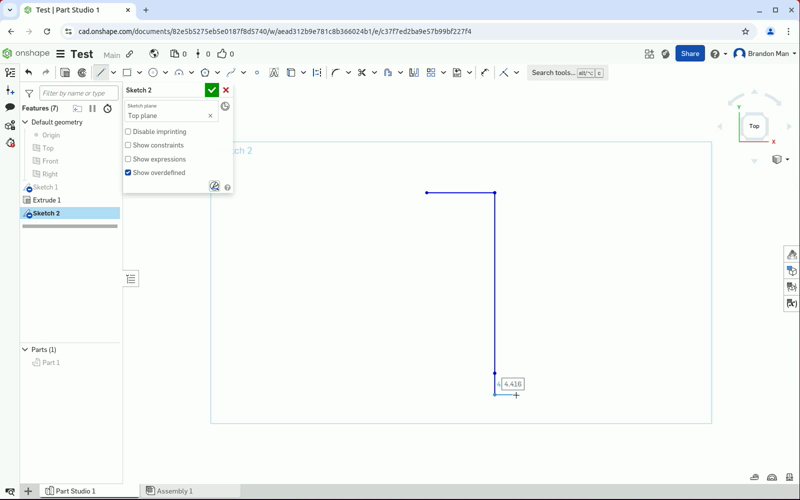
click(516, 394)
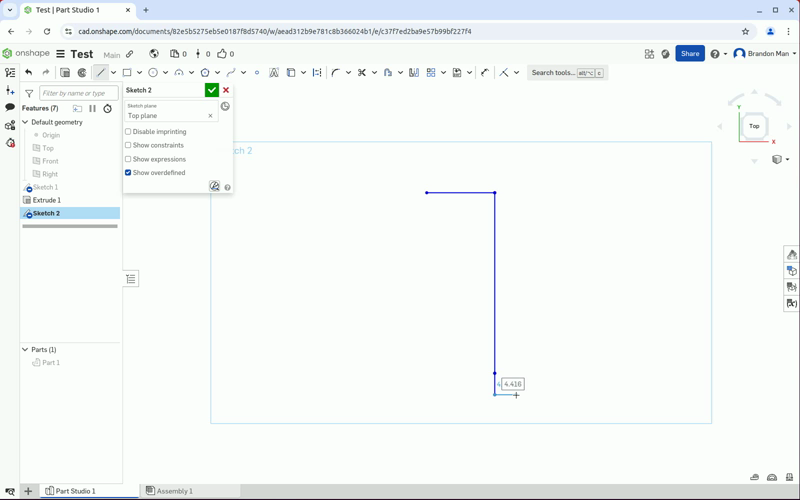
key_up(shift)
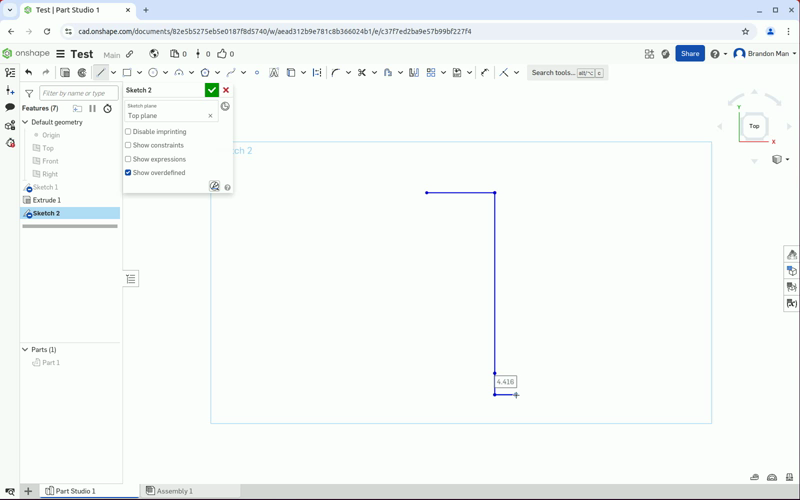
key_down(shift)
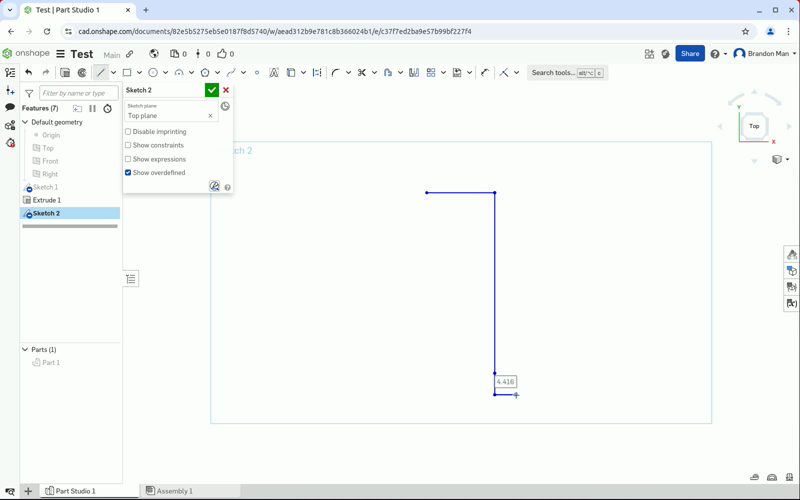
mouse_move(516, 171)
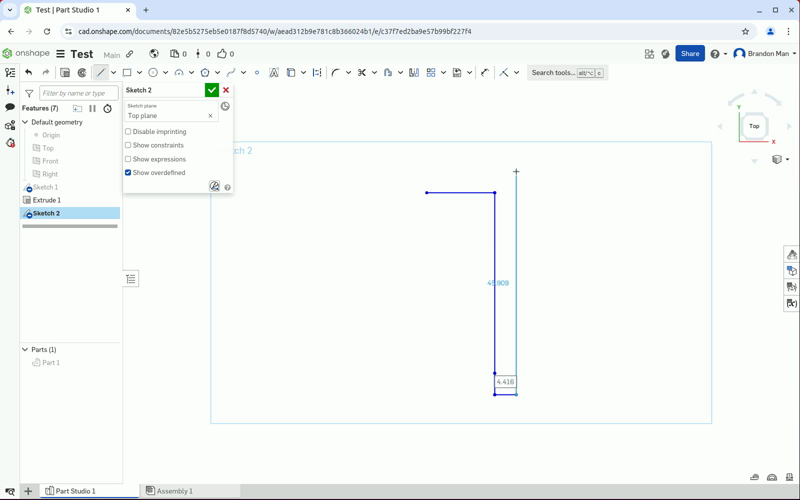
click(516, 171)
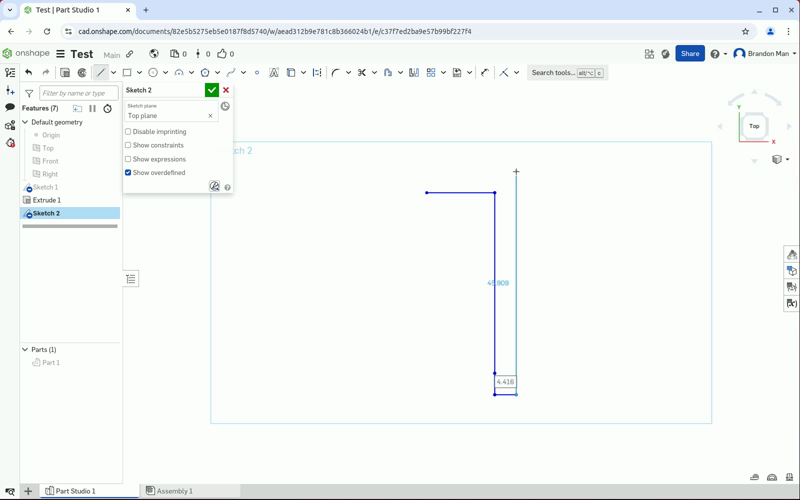
key_up(shift)
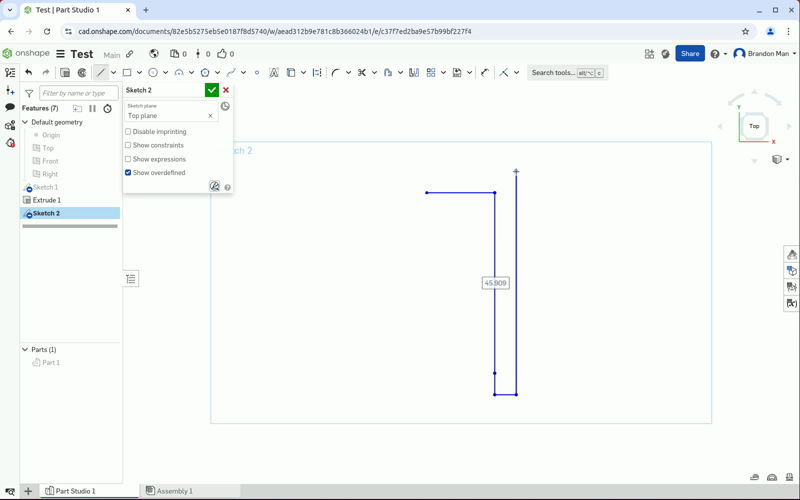
key_down(shift)
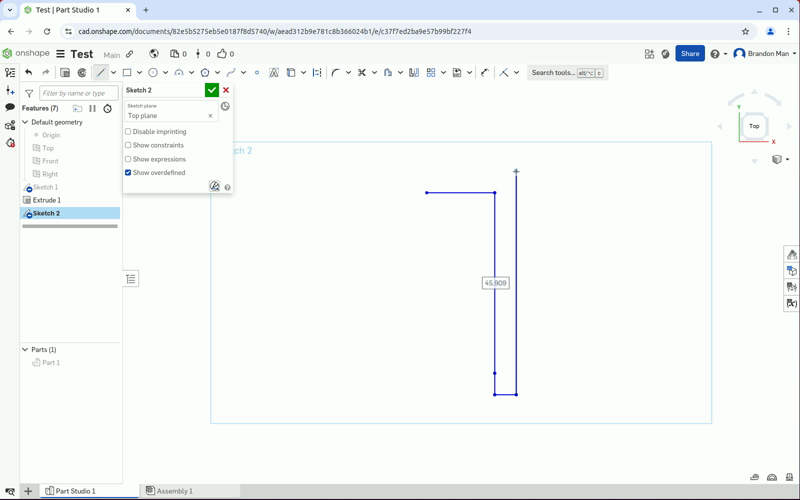
mouse_move(426, 171)
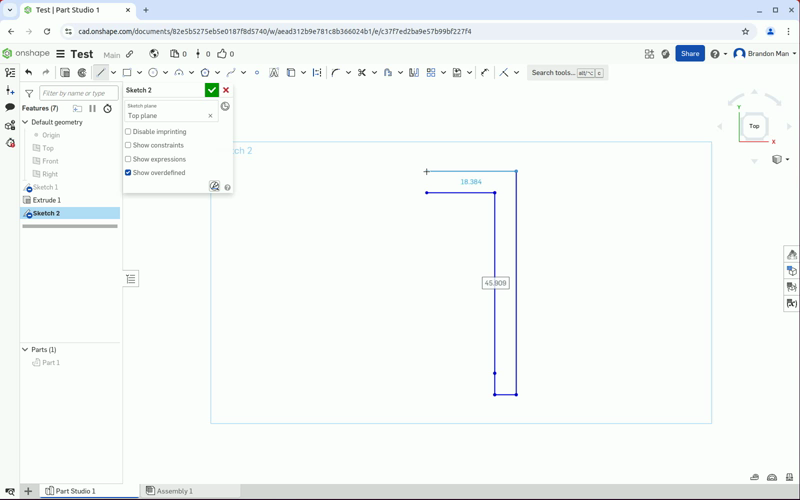
click(426, 171)
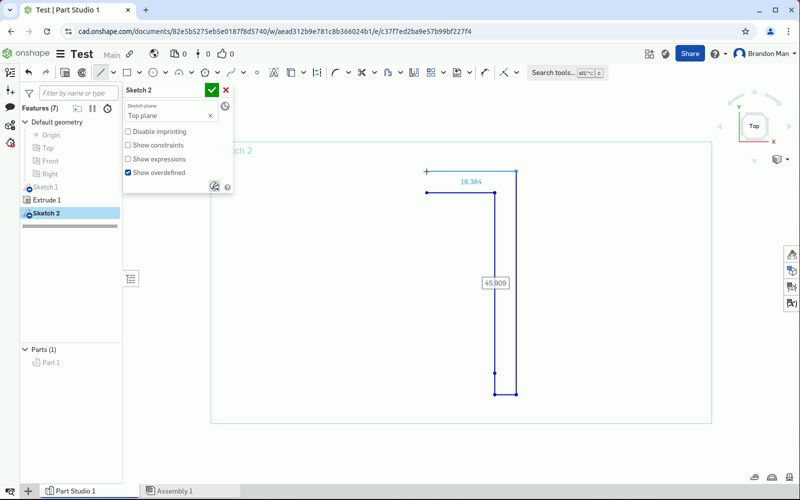
key_up(shift)
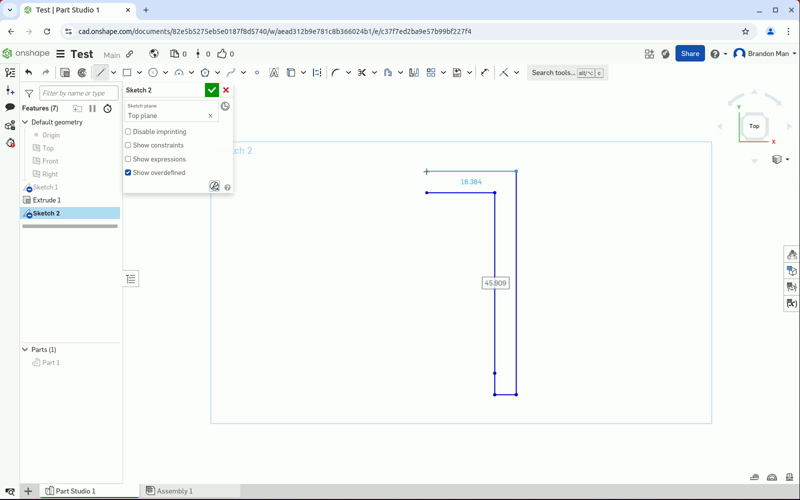
mouse_move(456, 171)
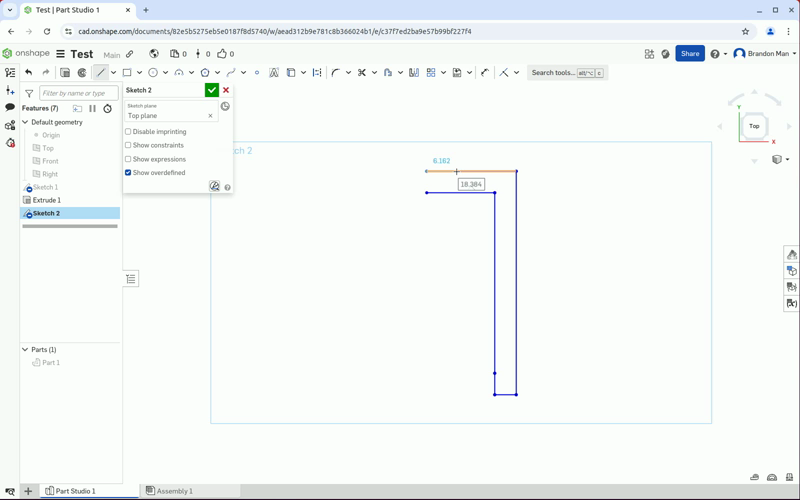
key_down(shift)
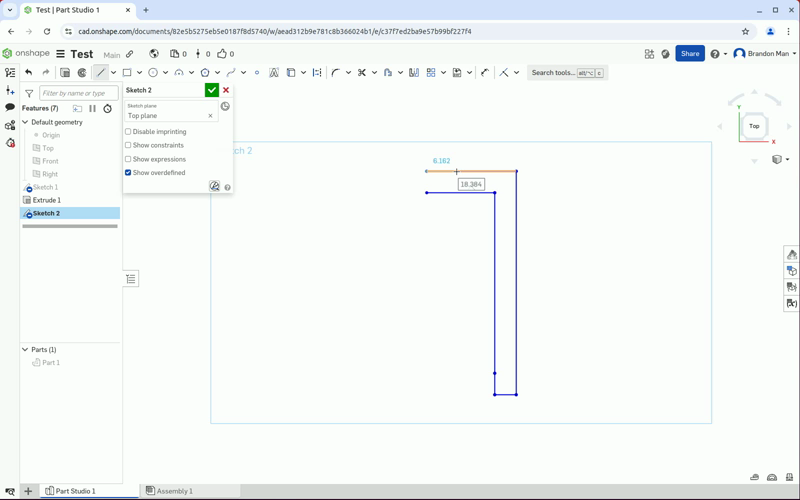
mouse_move(426, 192)
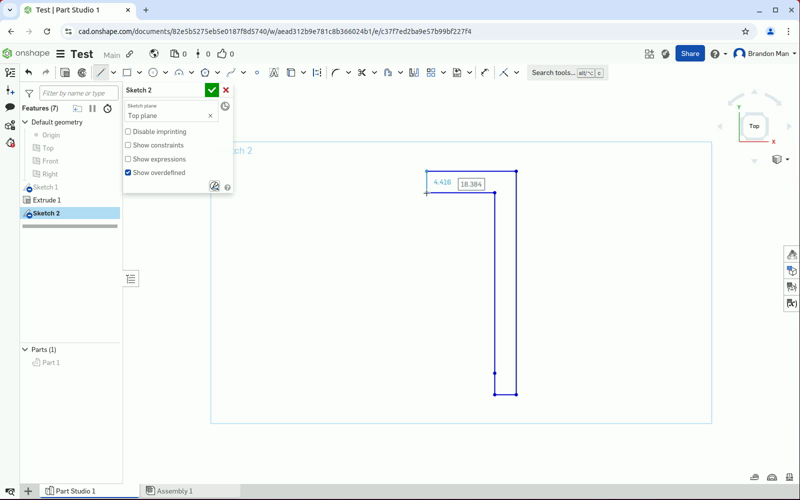
key_up(shift)
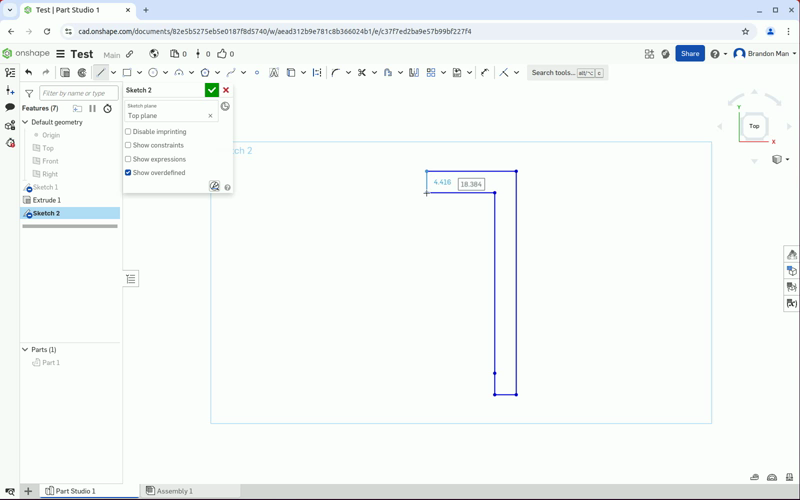
click(426, 192)
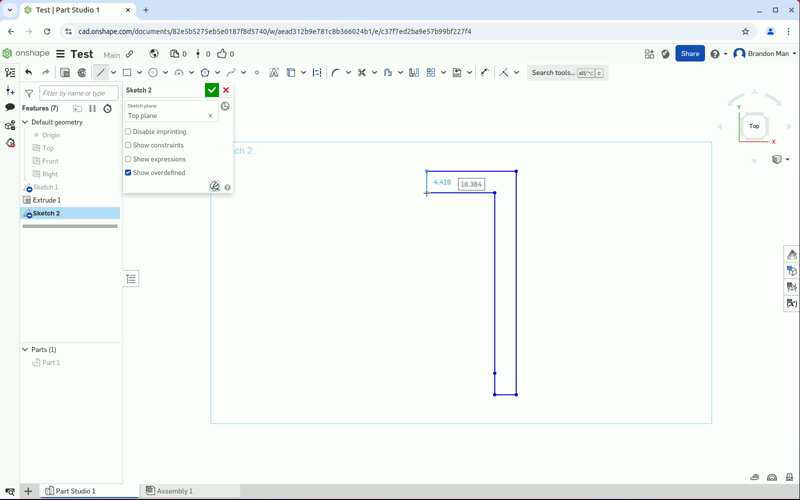
key(esc)
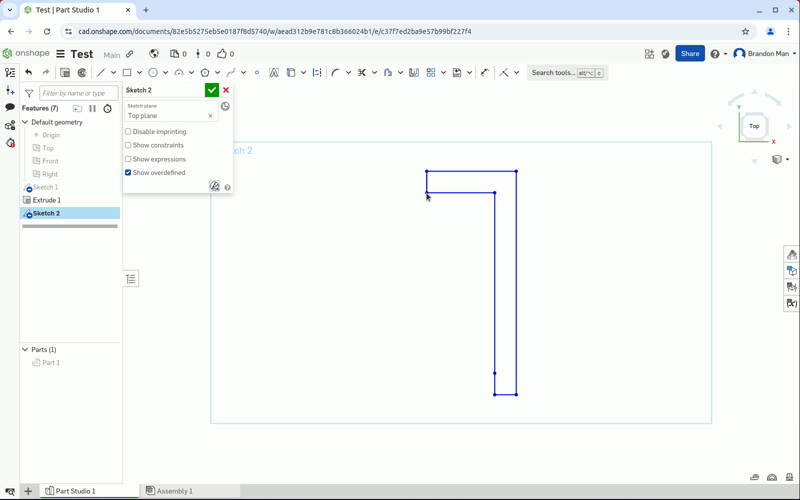
mouse_move(501, 254)
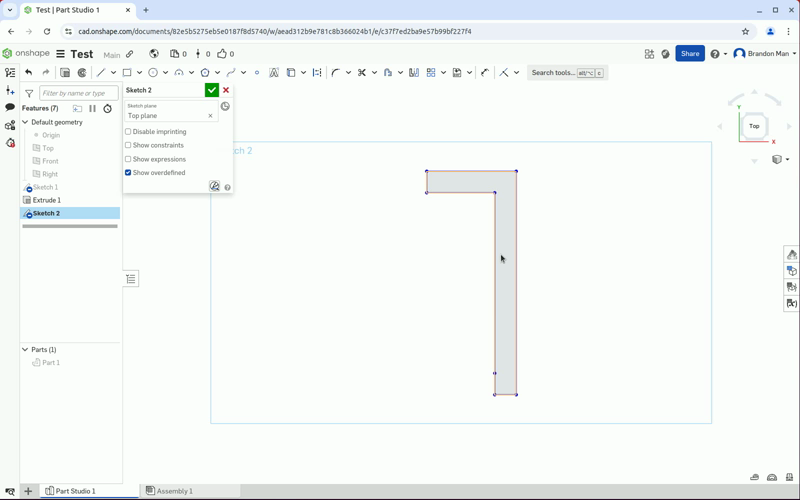
click(501, 254)
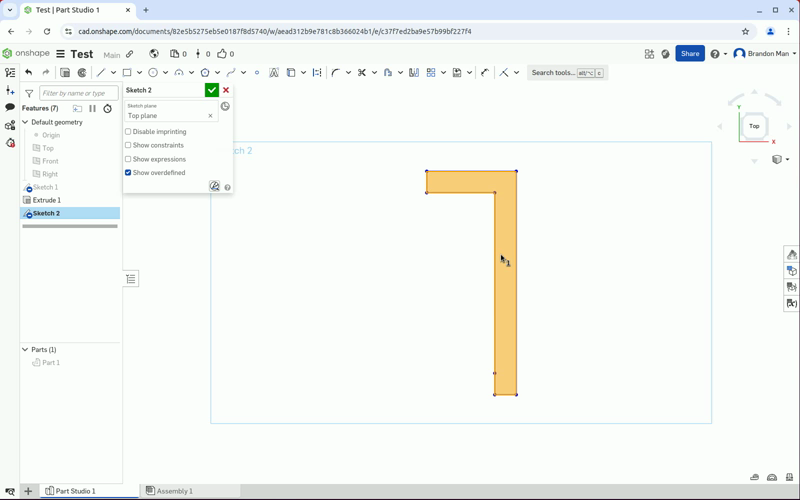
mouse_move(73, 352)
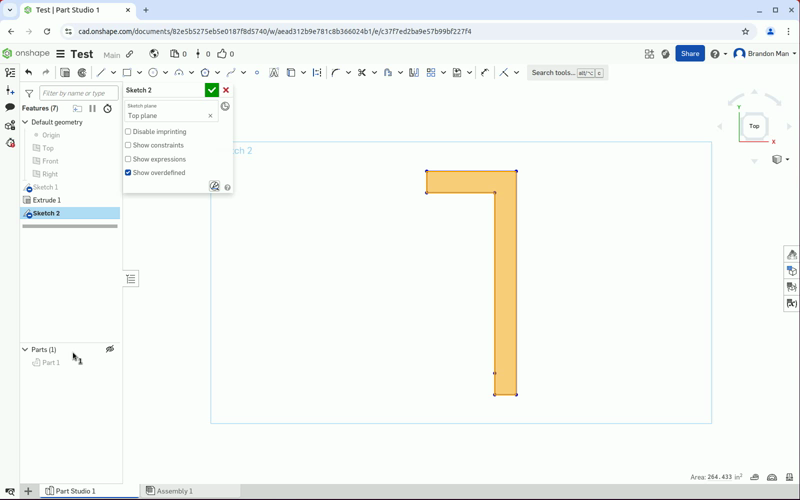
key(shift+y)
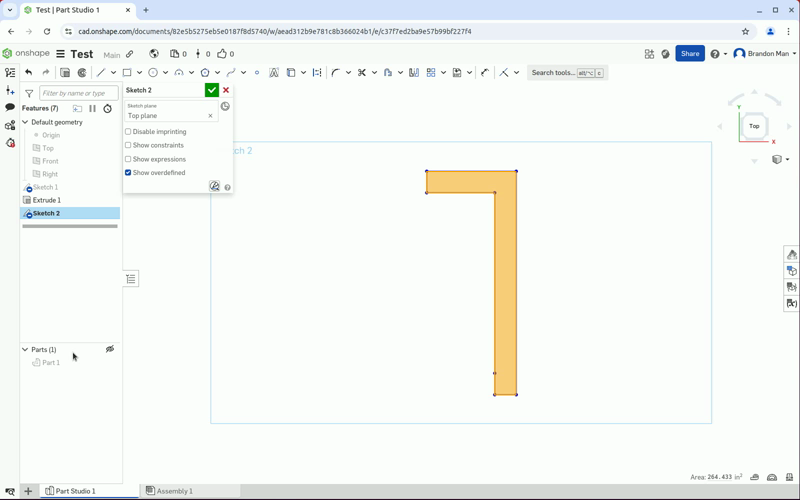
key(shift+e)
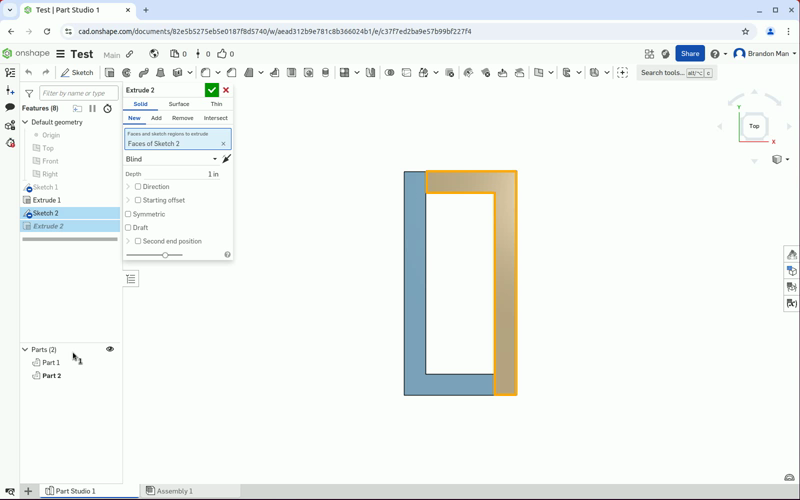
mouse_move(143, 106)
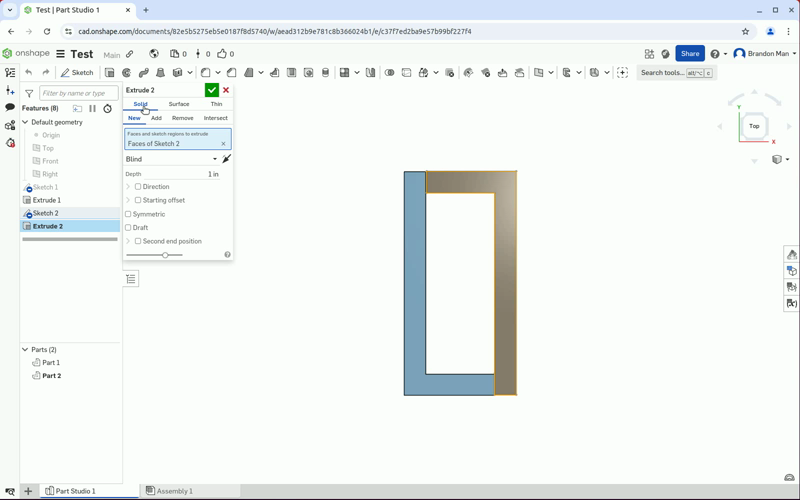
click(143, 106)
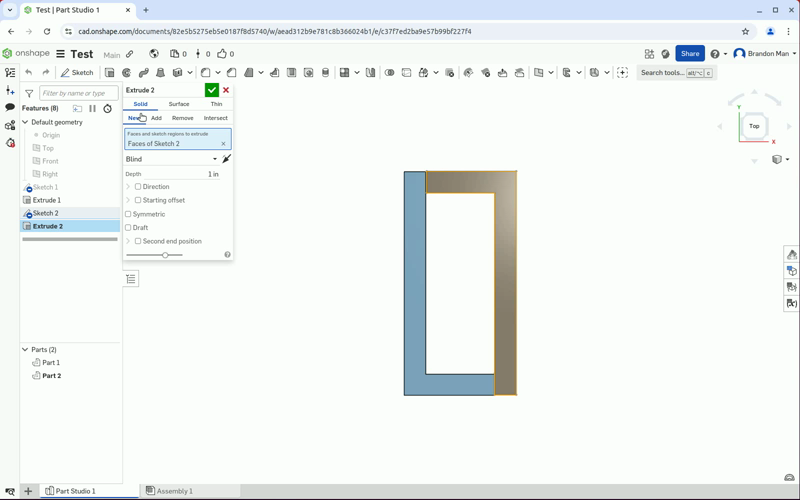
mouse_move(137, 120)
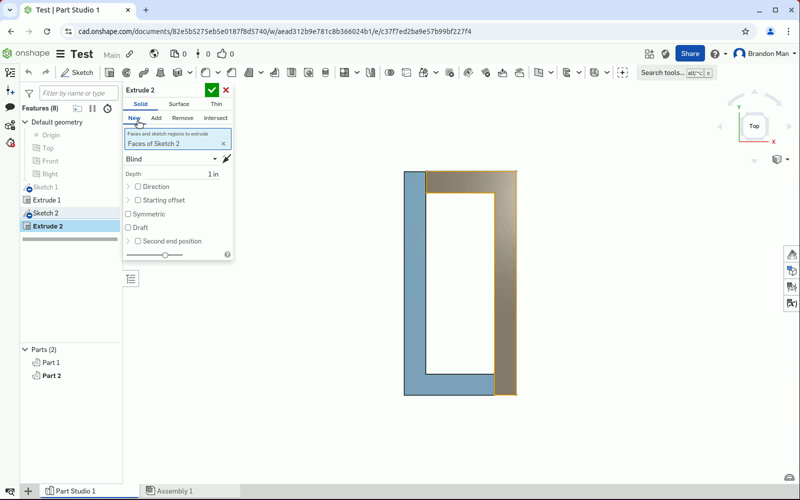
click(137, 120)
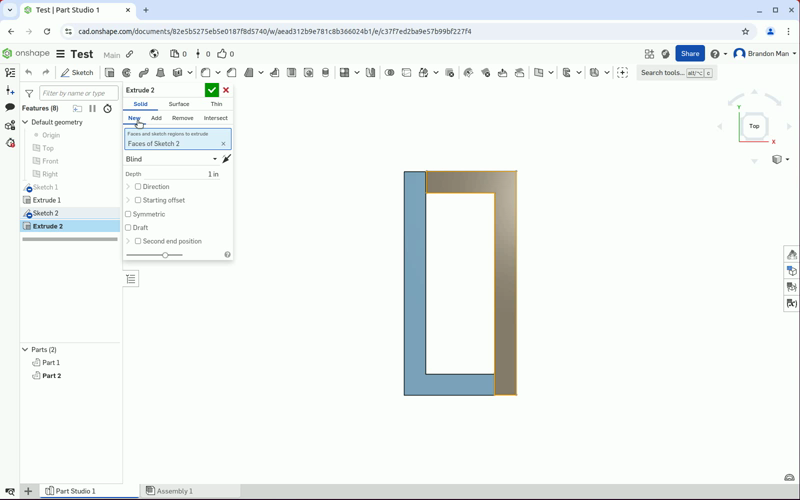
key(tab, 4)
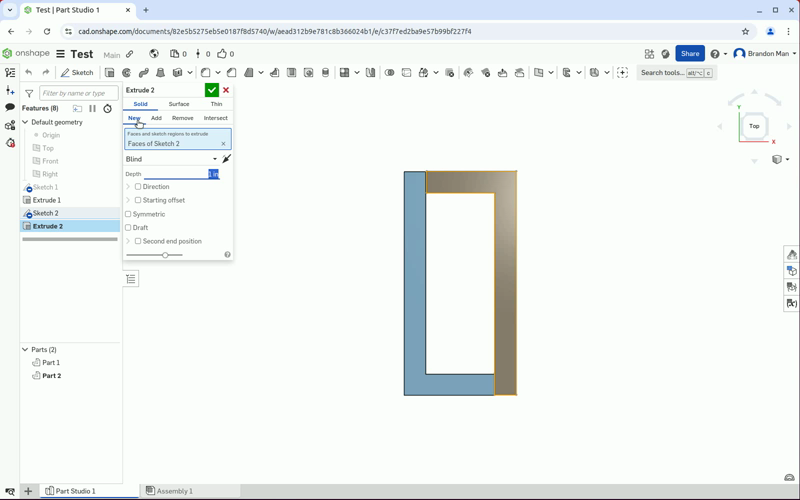
text(1.204)
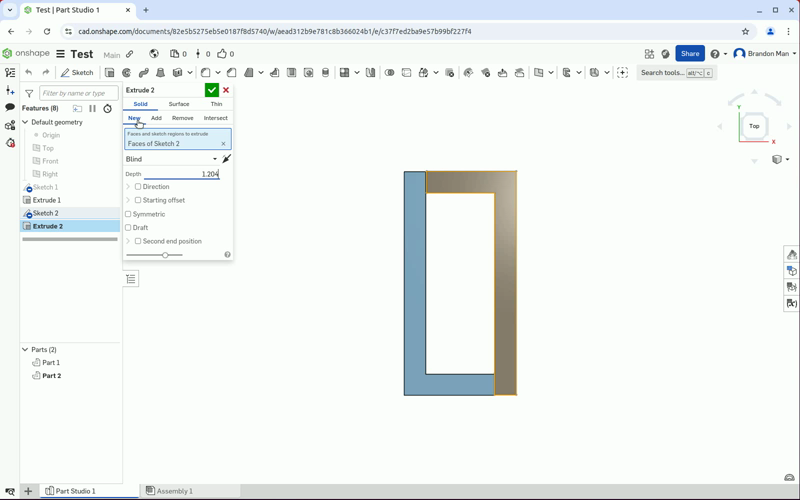
key(enter)
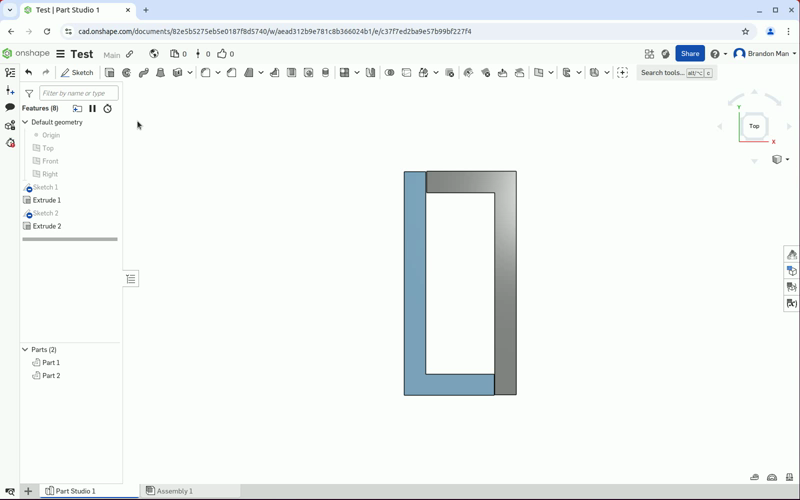
key(shift+h)
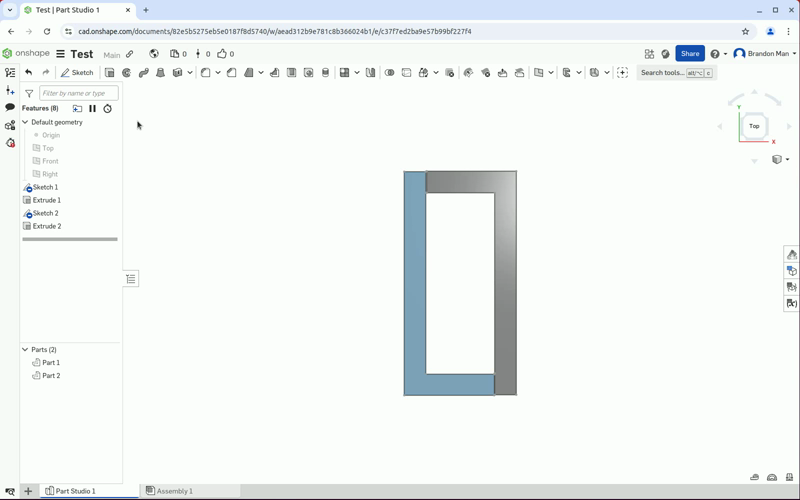
key(shift+h)
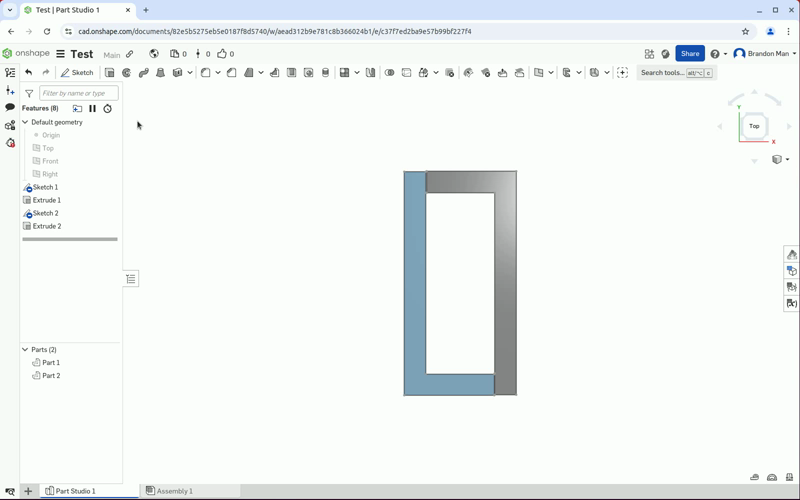
key(shift+7)
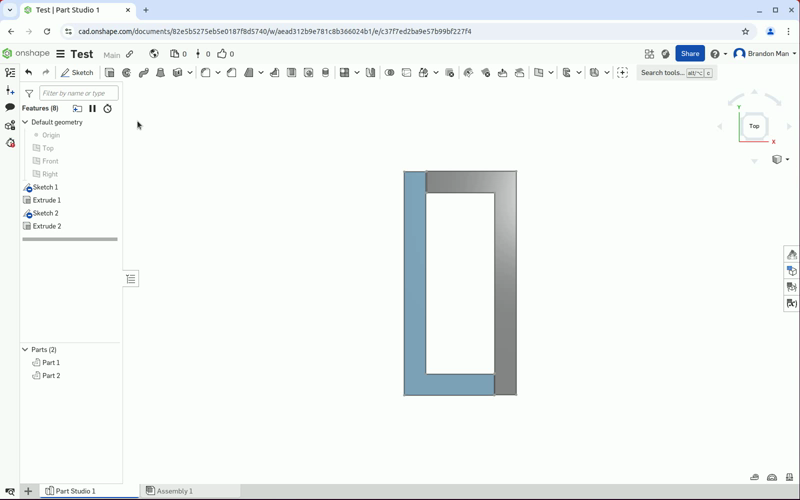
key(up, 3)
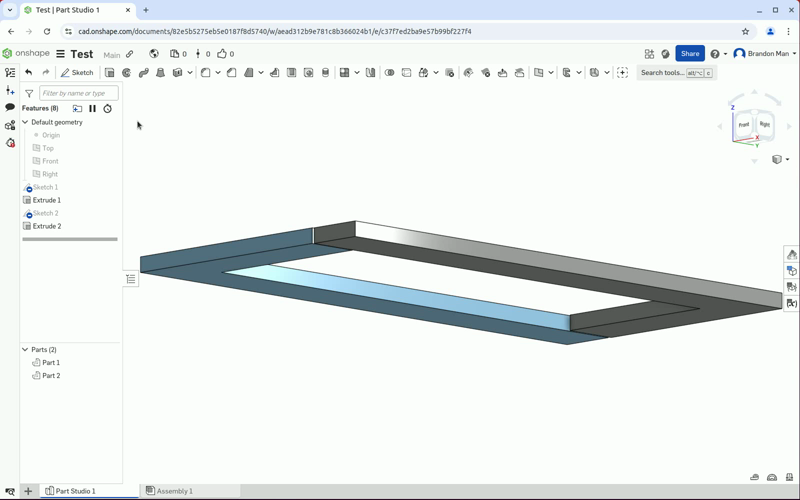
key(left, 3)
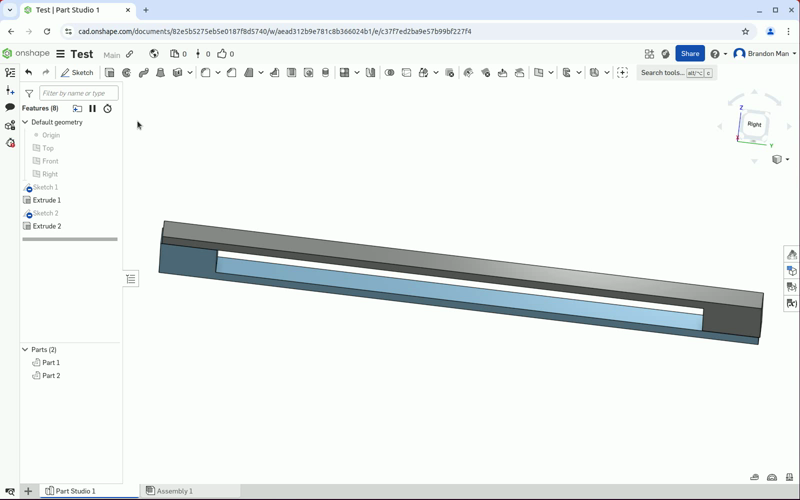
key(right, 3)
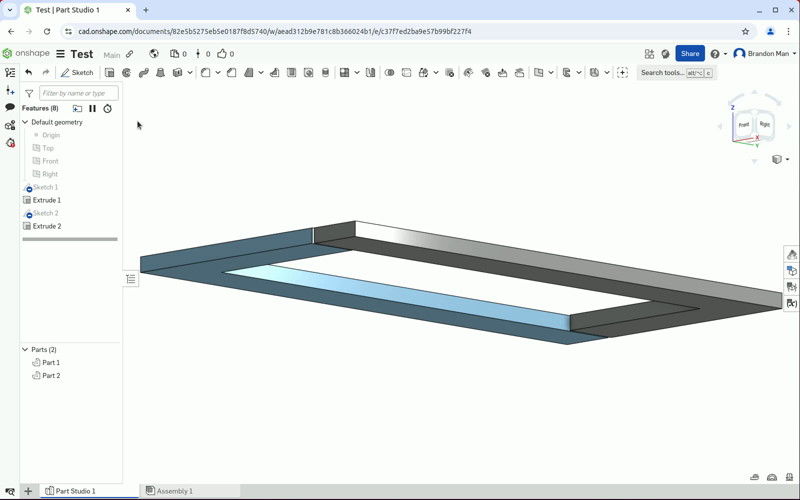
key(down, 3)
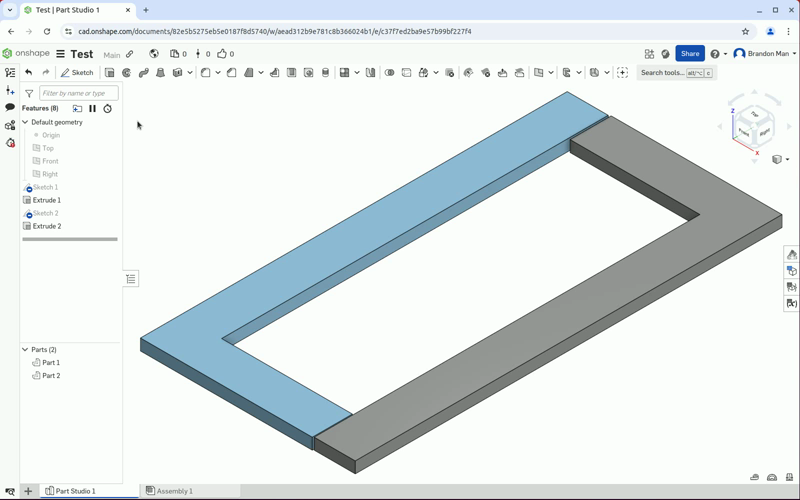
mouse_move(73, 189)
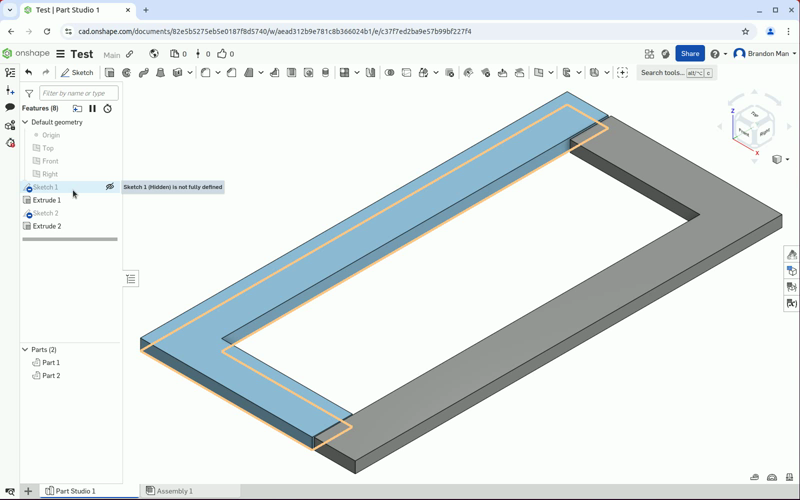
click(73, 189)